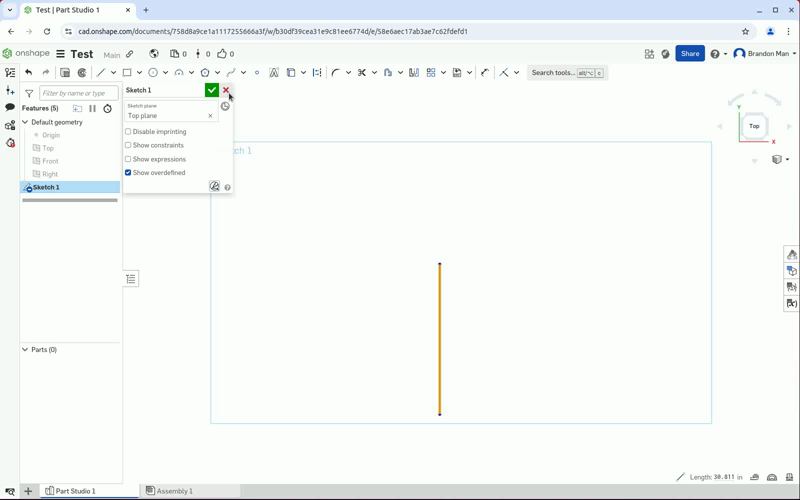
key(shift+h)
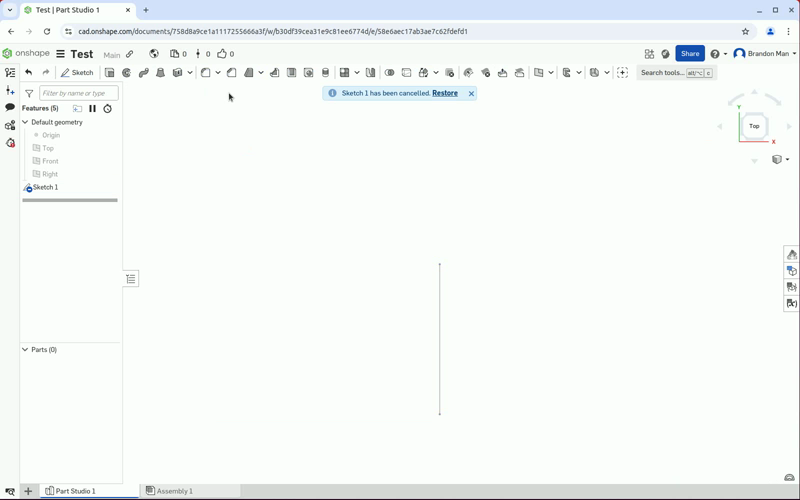
key(shift+s)
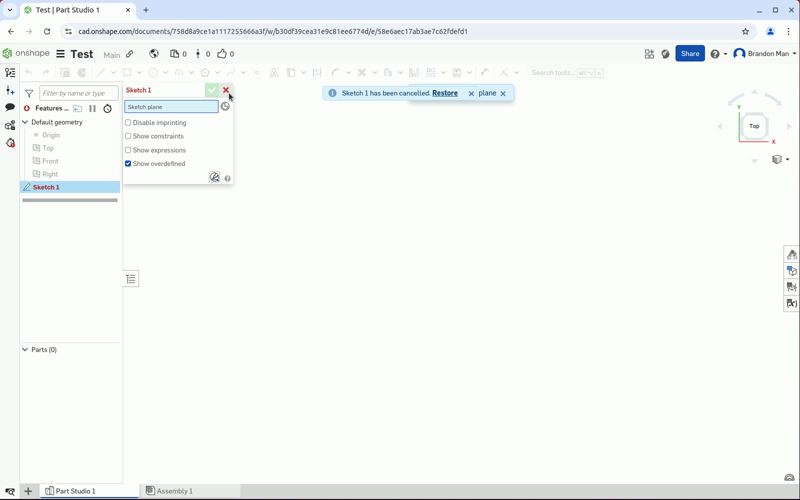
mouse_move(73, 150)
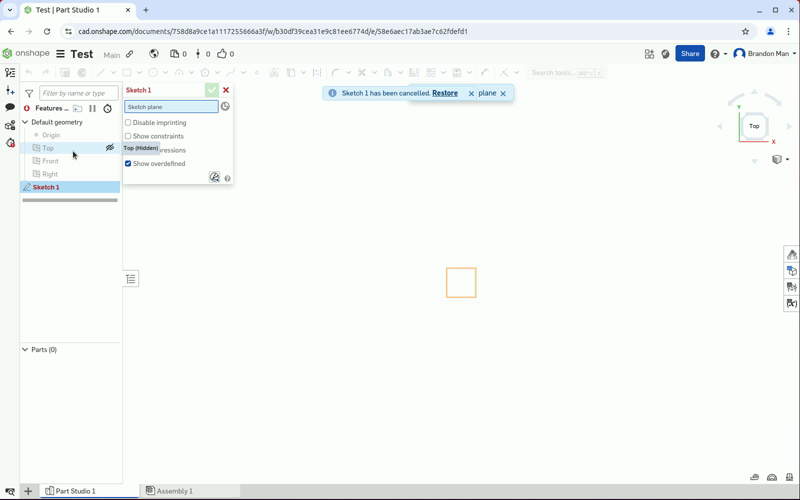
click(73, 150)
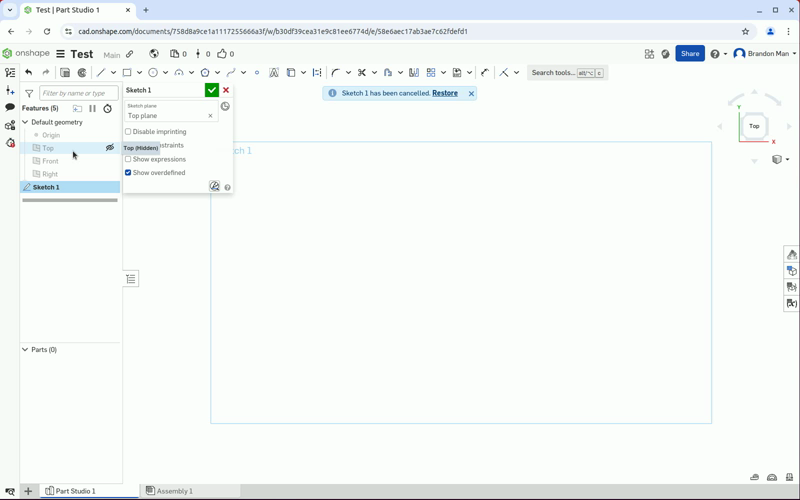
mouse_move(73, 352)
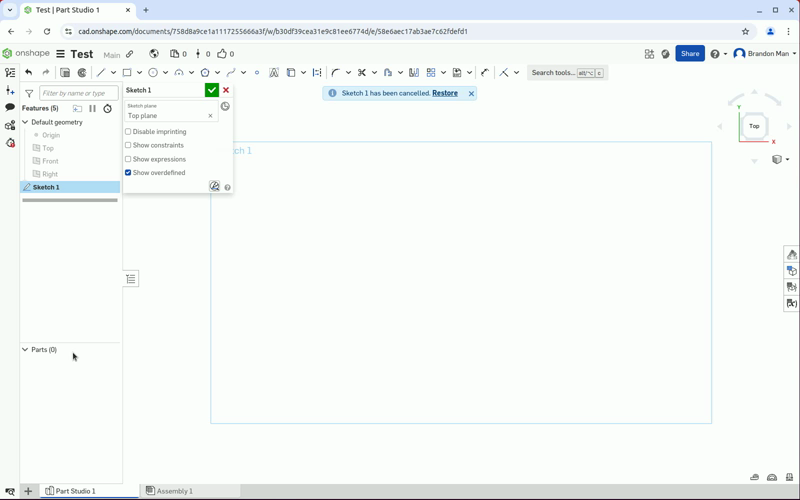
key(y)
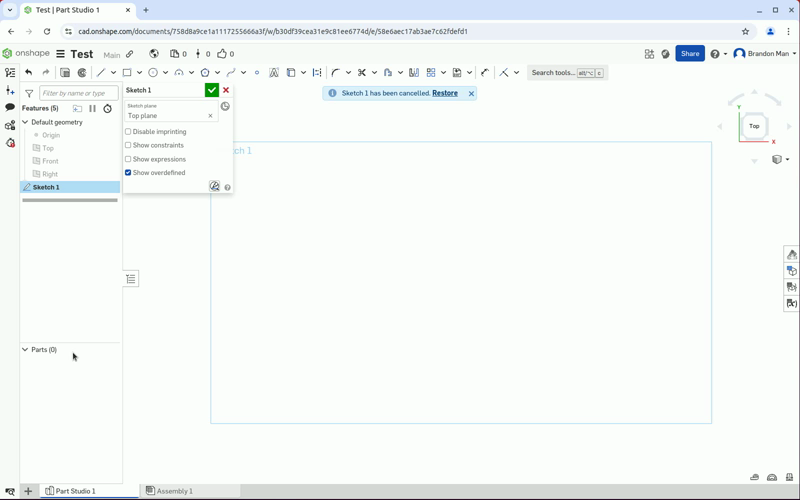
key(l)
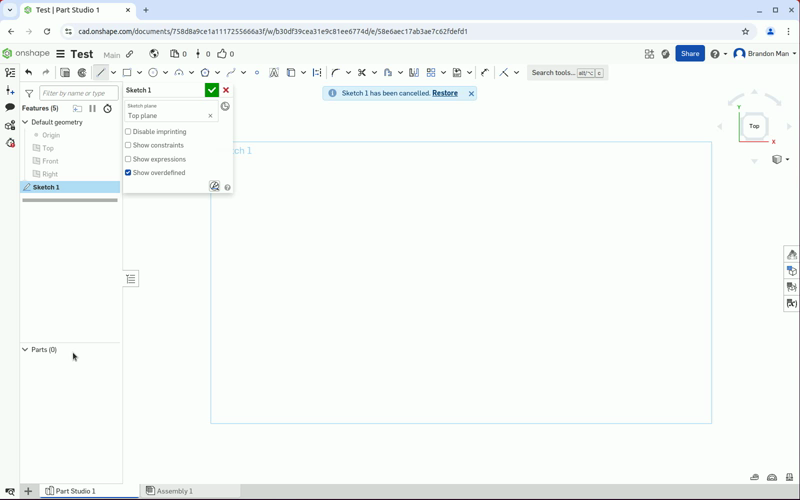
key_down(shift)
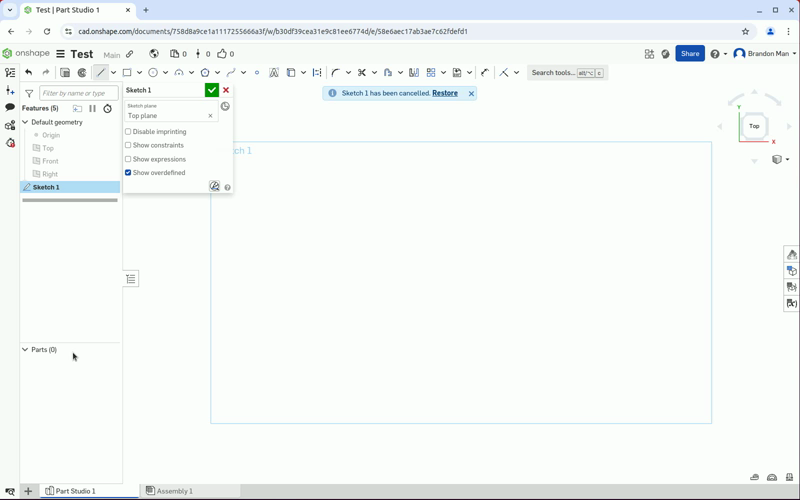
mouse_move(460, 282)
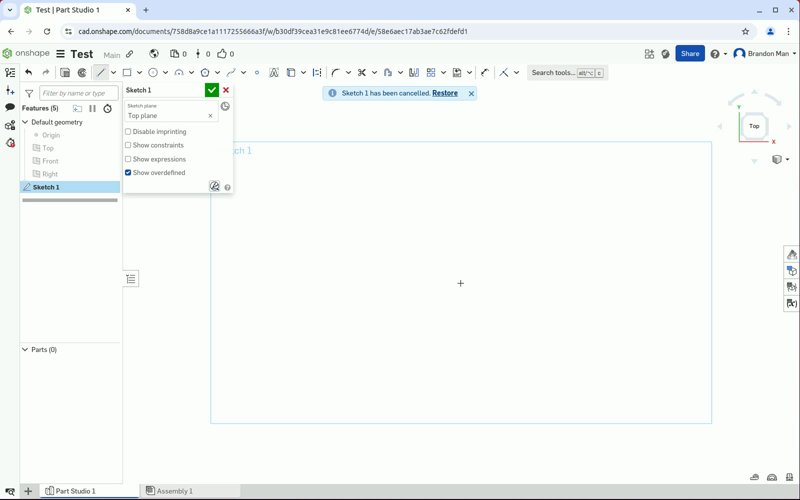
click(460, 282)
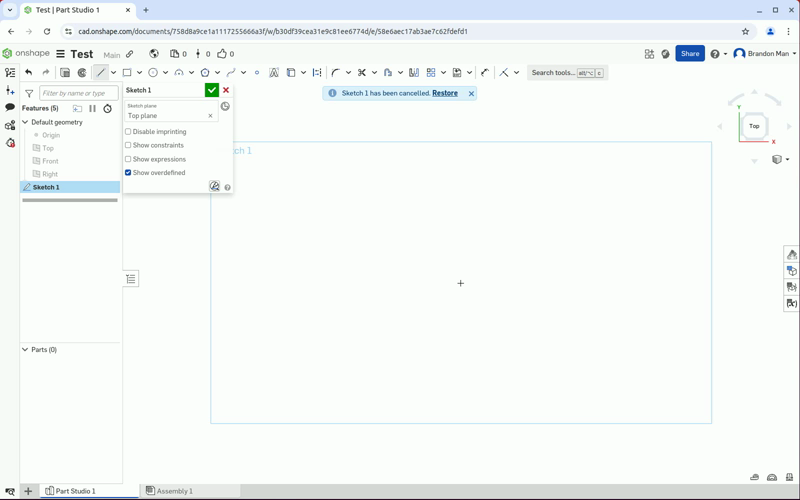
key_up(shift)
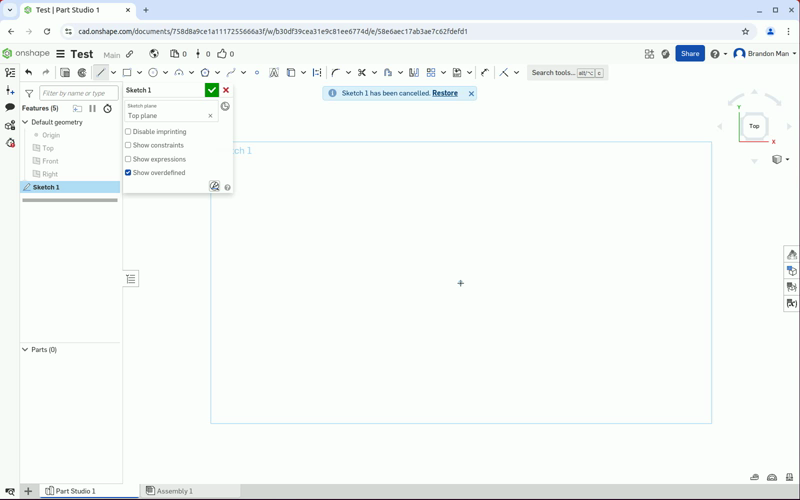
key_down(shift)
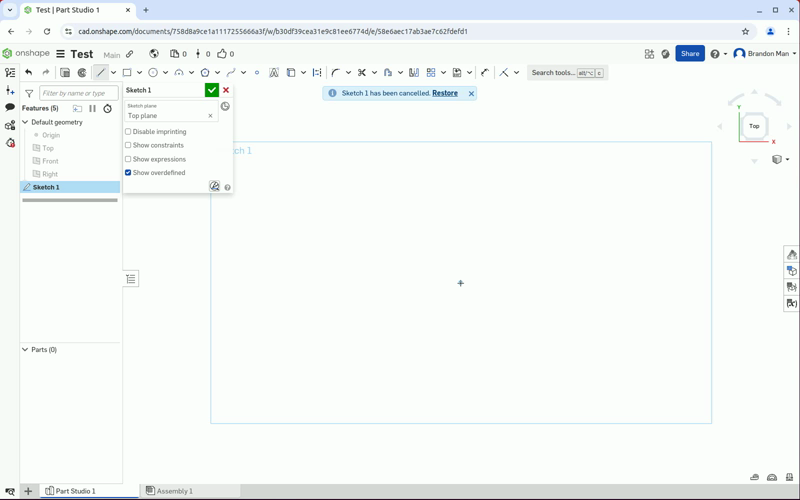
mouse_move(573, 282)
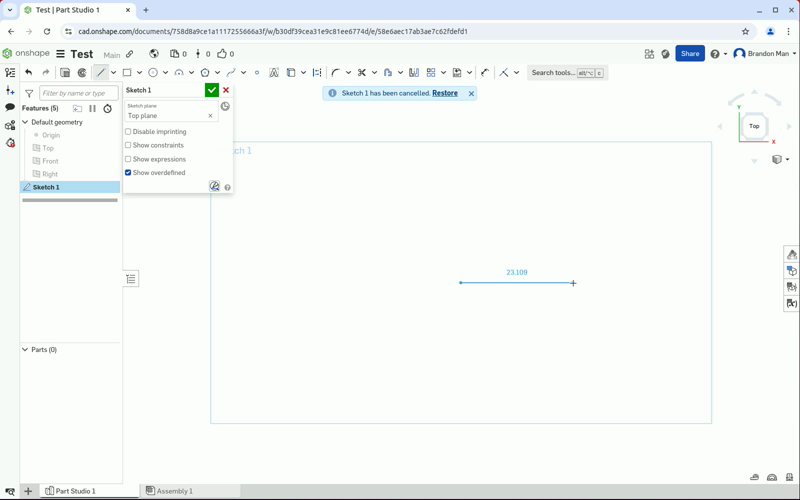
click(573, 282)
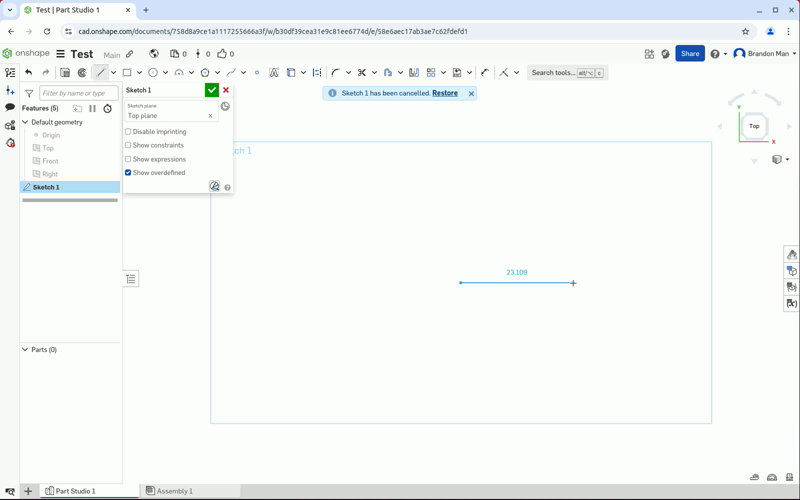
key_up(shift)
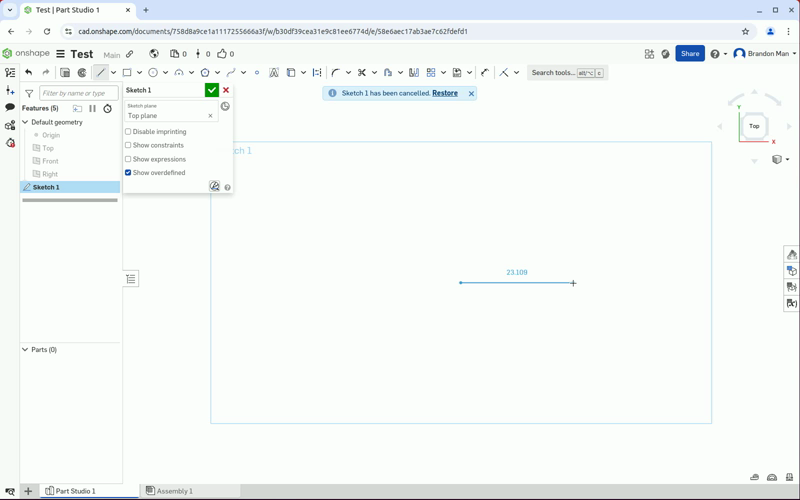
key_down(shift)
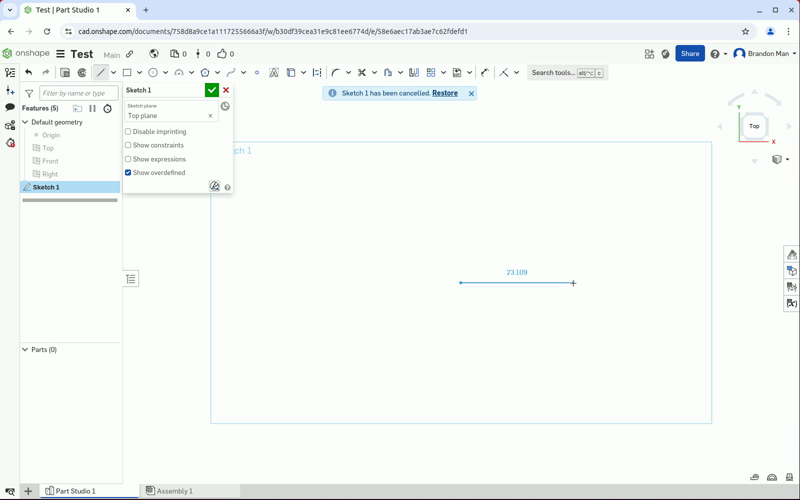
mouse_move(573, 170)
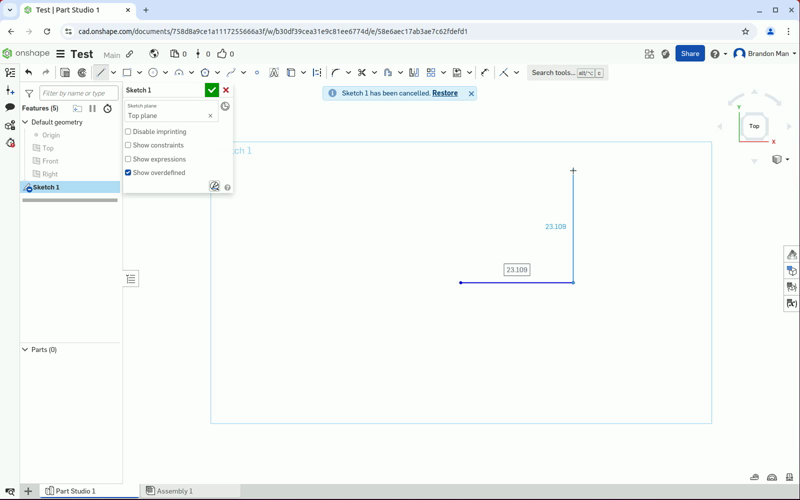
click(573, 170)
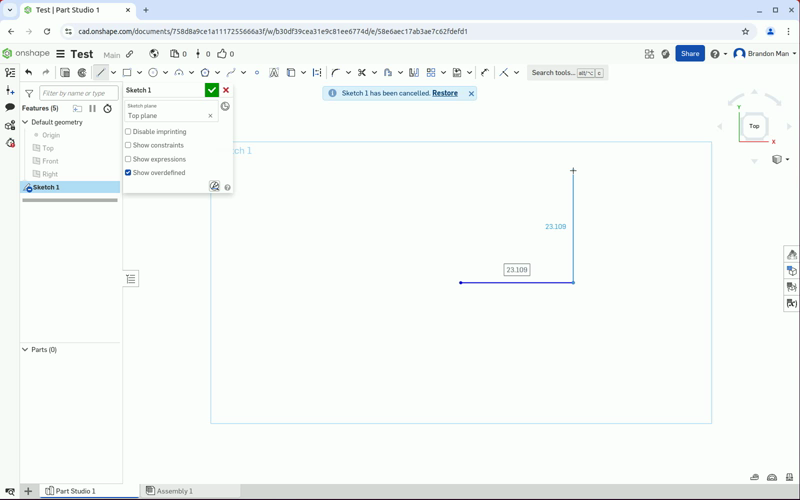
key_up(shift)
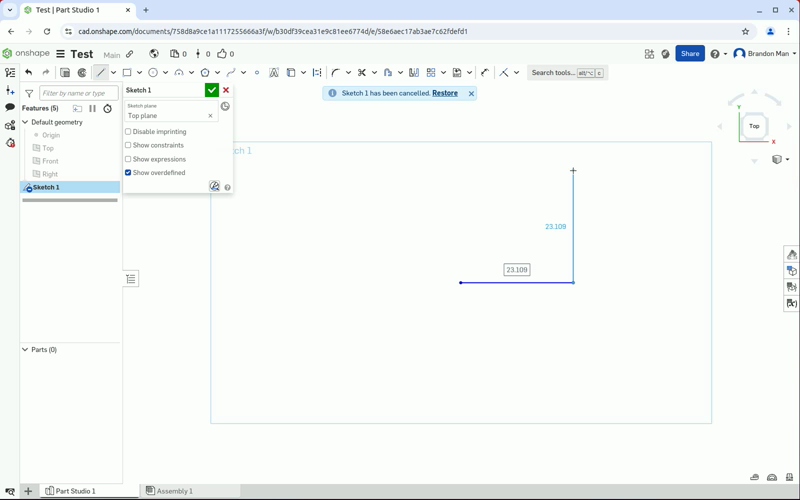
key_down(shift)
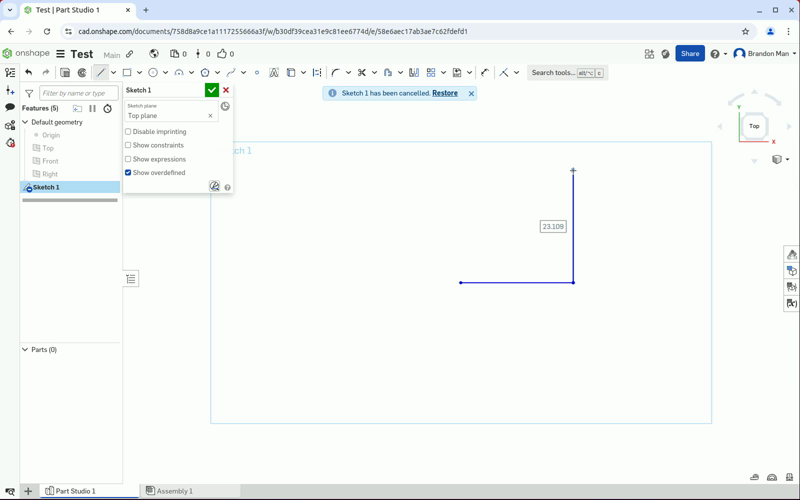
mouse_move(460, 170)
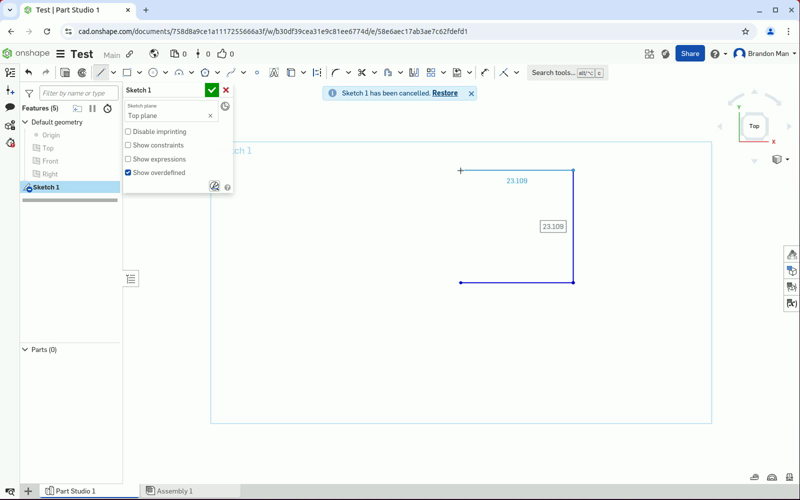
click(460, 170)
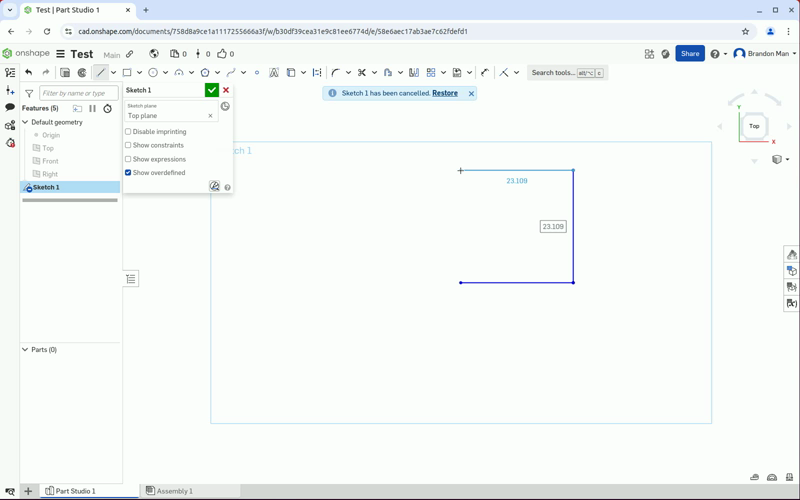
key_up(shift)
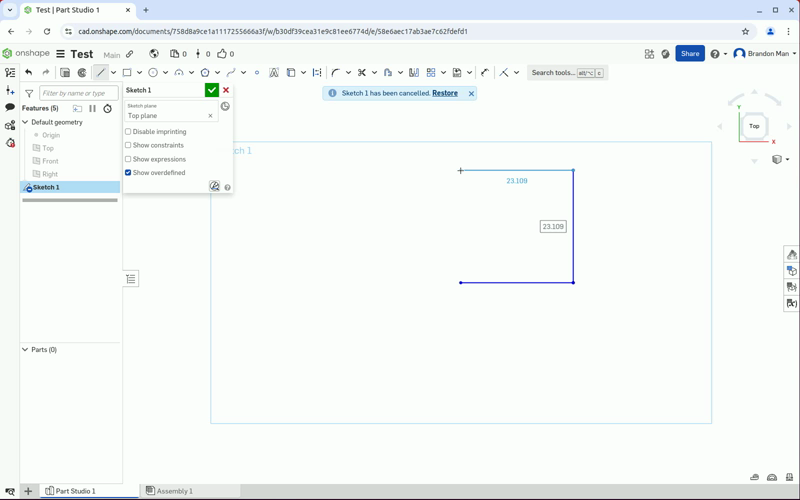
key_down(shift)
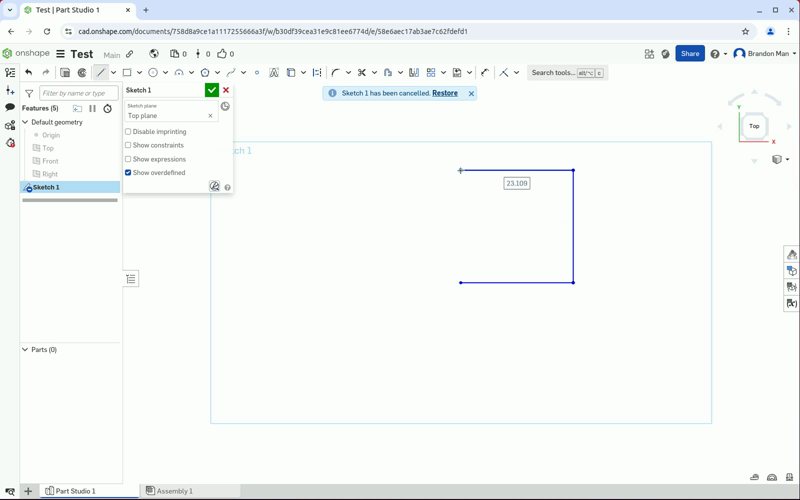
mouse_move(460, 282)
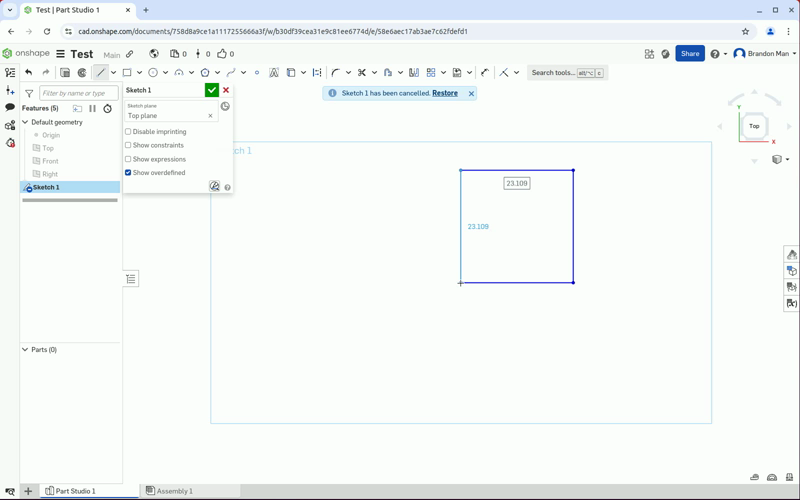
key_up(shift)
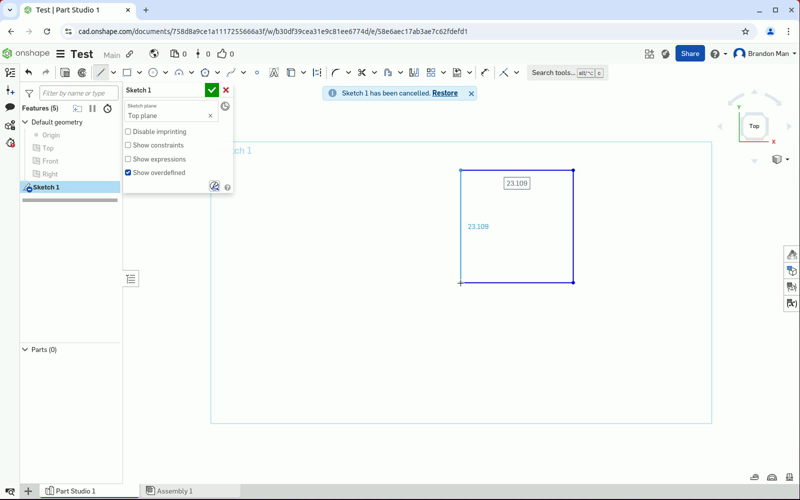
click(460, 282)
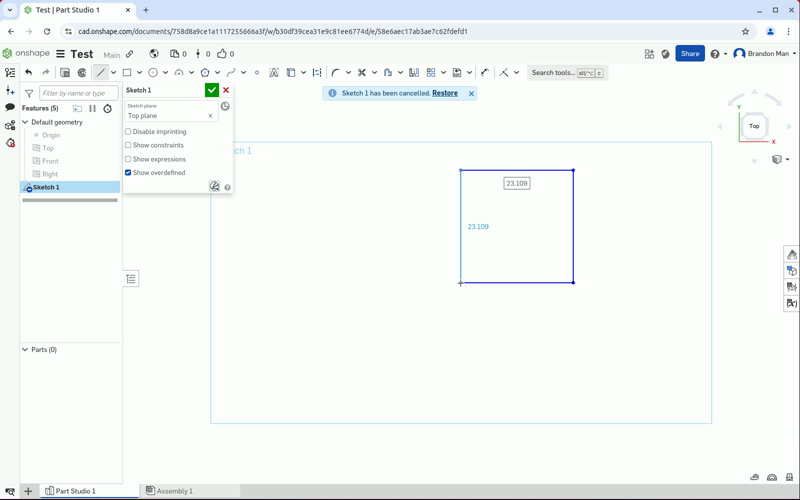
key(esc)
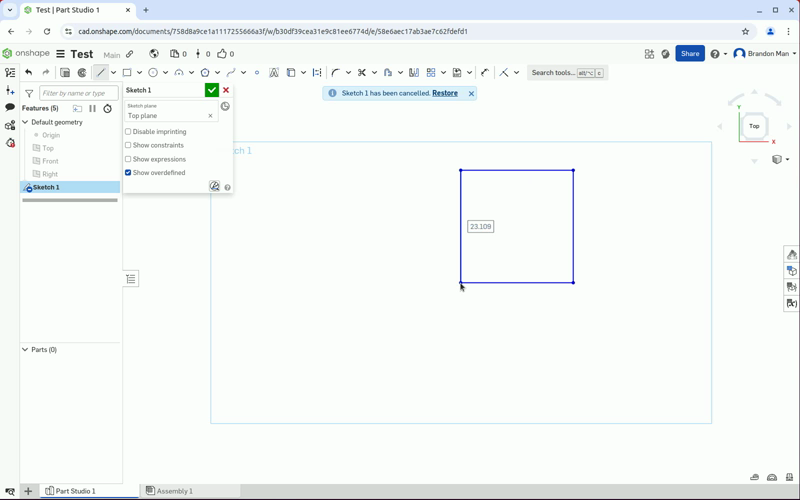
mouse_move(542, 185)
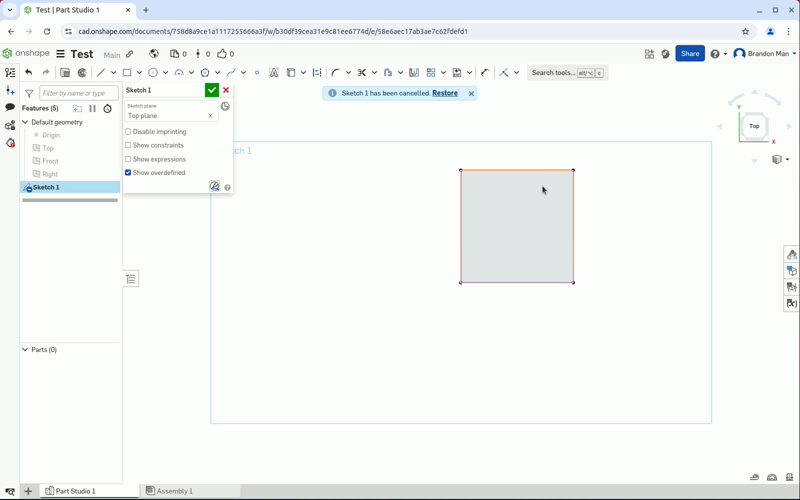
click(542, 185)
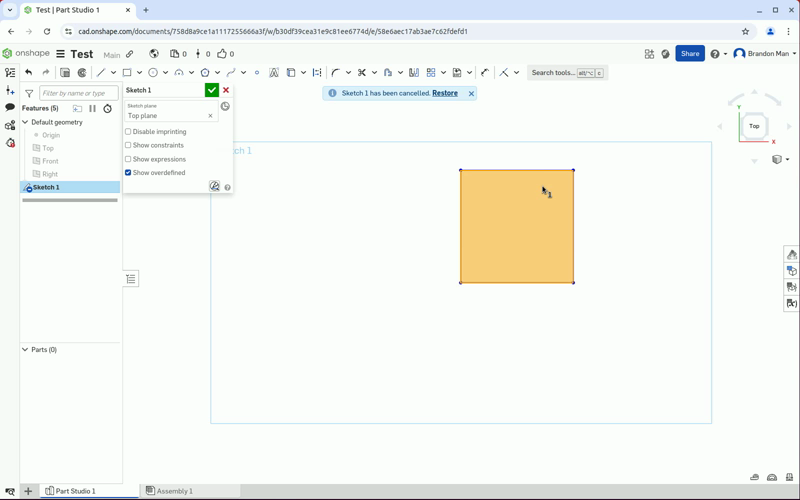
mouse_move(73, 352)
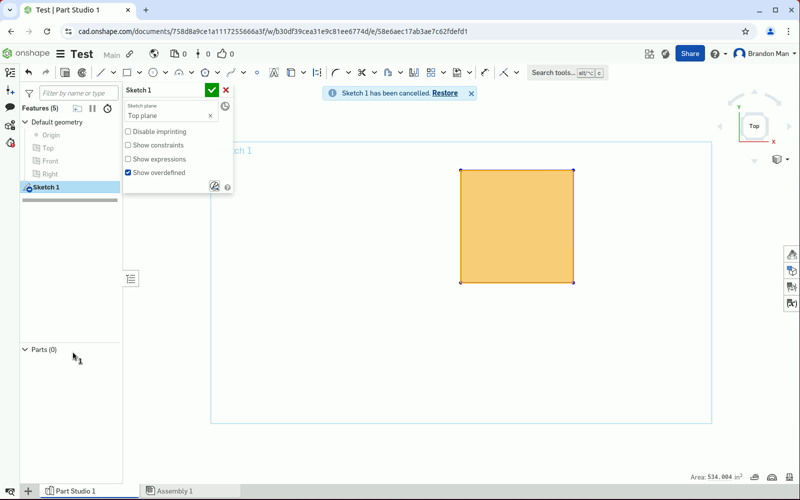
key(shift+y)
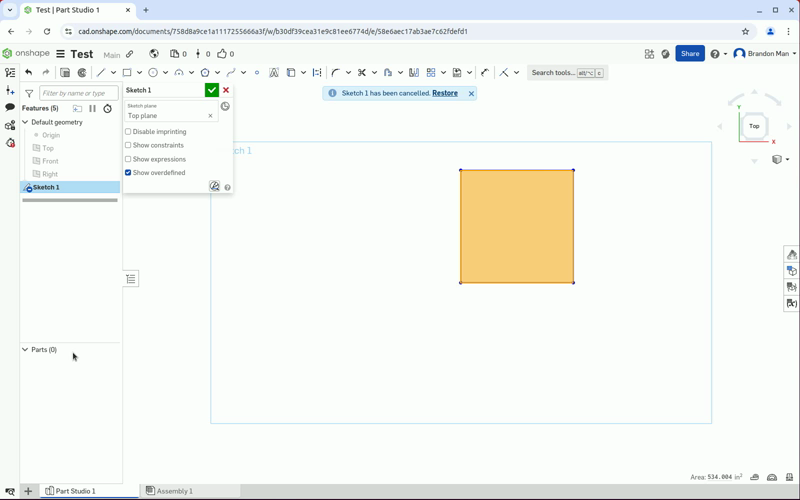
key(shift+e)
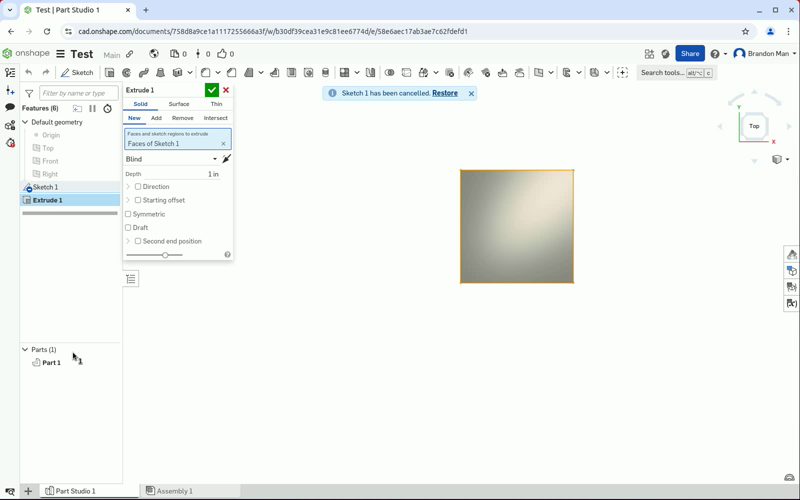
mouse_move(143, 106)
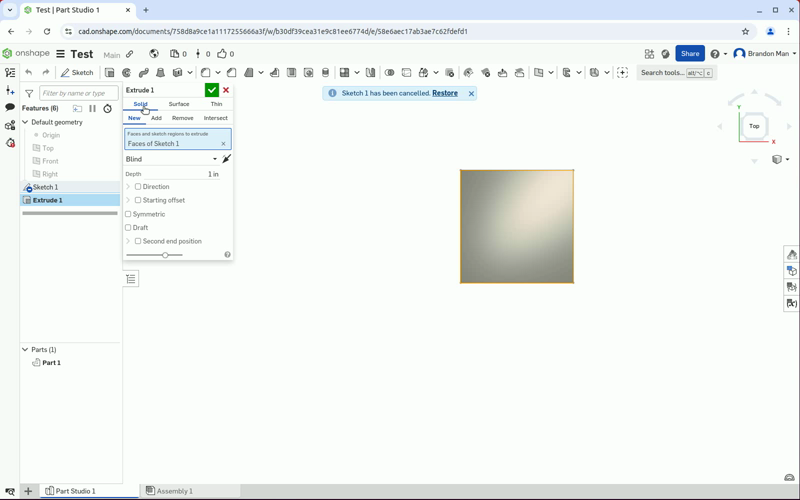
click(143, 106)
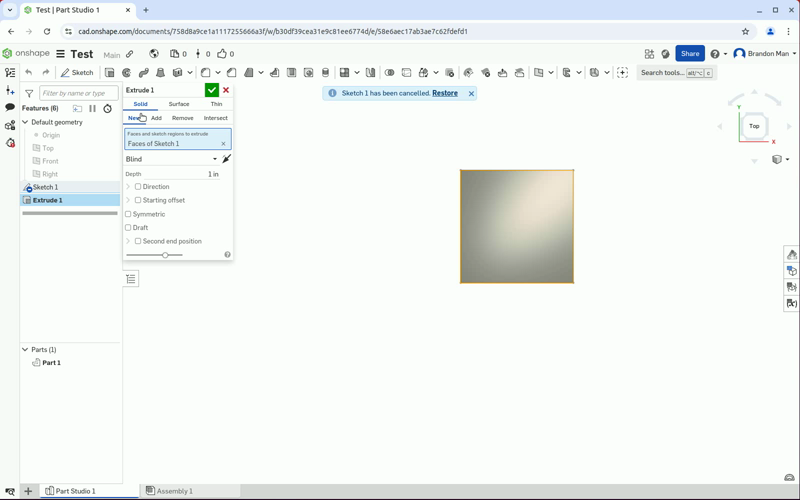
mouse_move(137, 120)
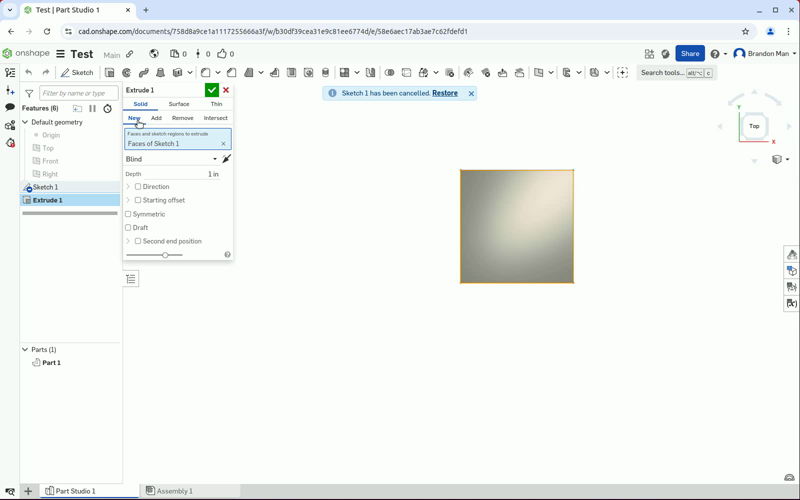
click(137, 120)
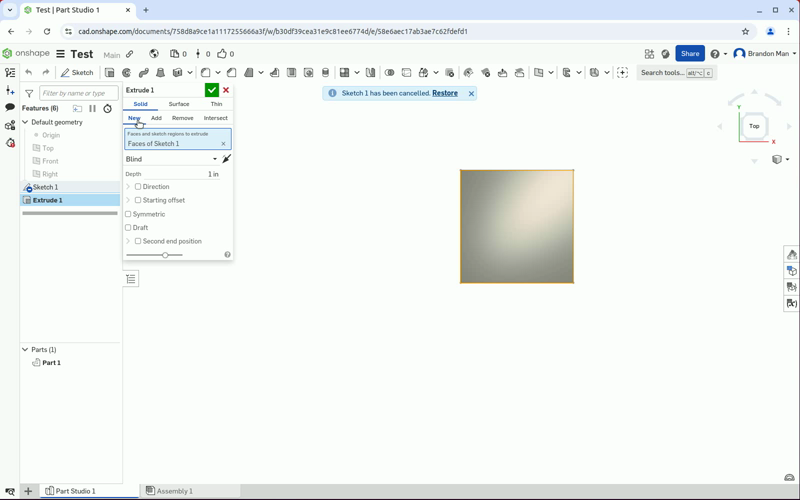
key(tab, 4)
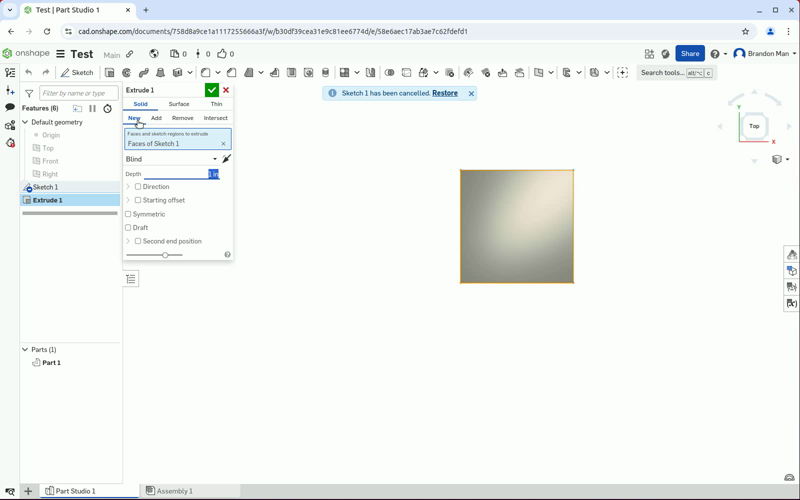
text(23.108)
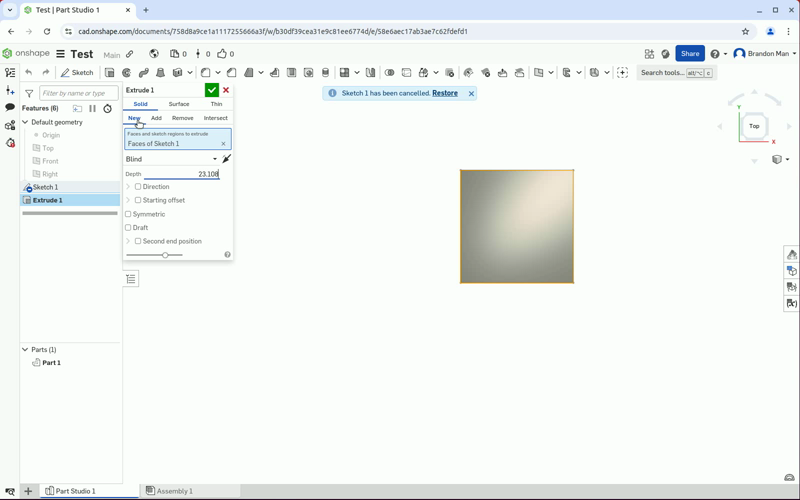
key(enter)
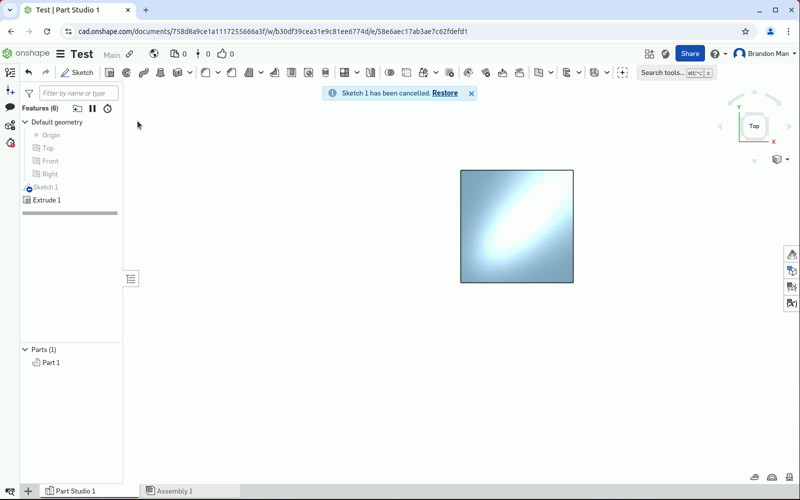
key(shift+h)
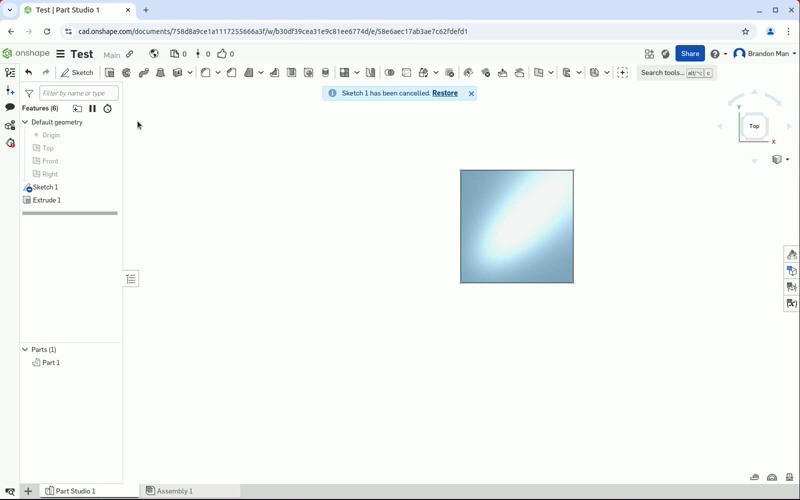
key(shift+h)
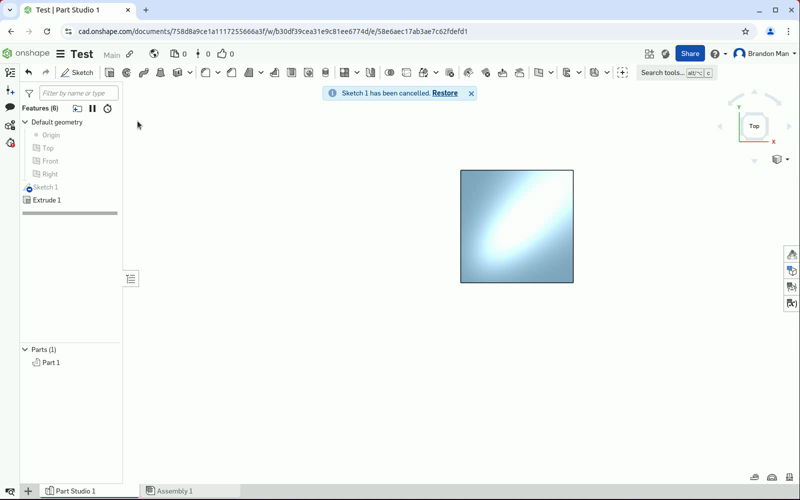
mouse_move(73, 189)
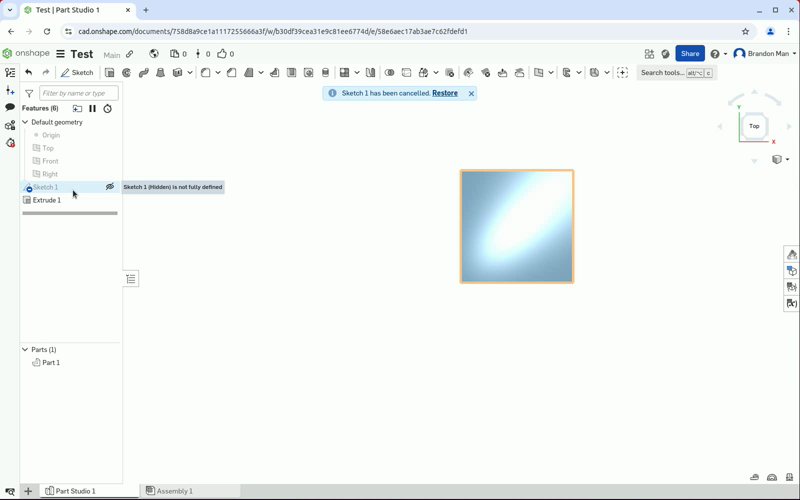
click(73, 189)
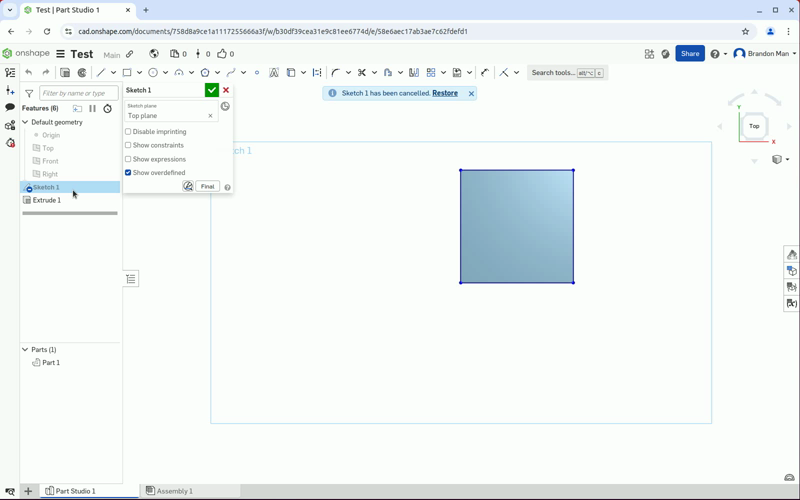
mouse_move(229, 92)
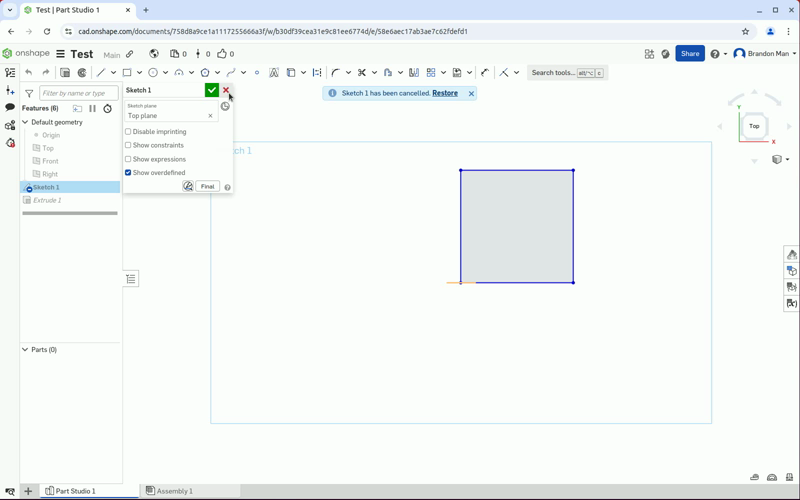
click(229, 92)
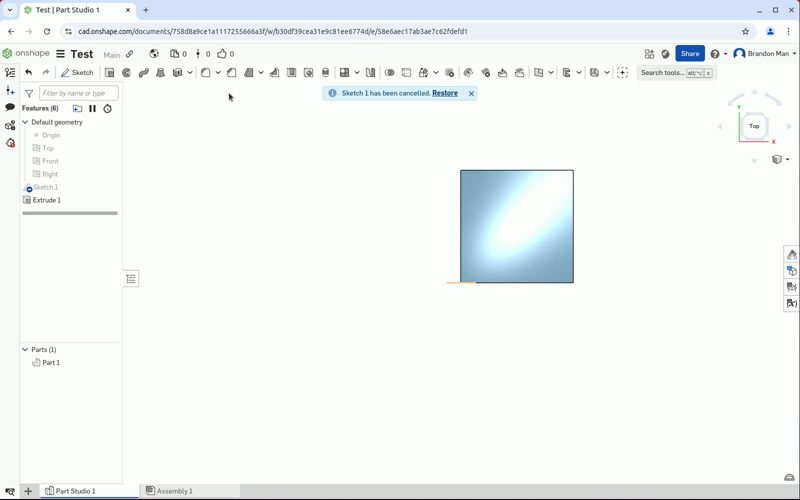
mouse_move(73, 352)
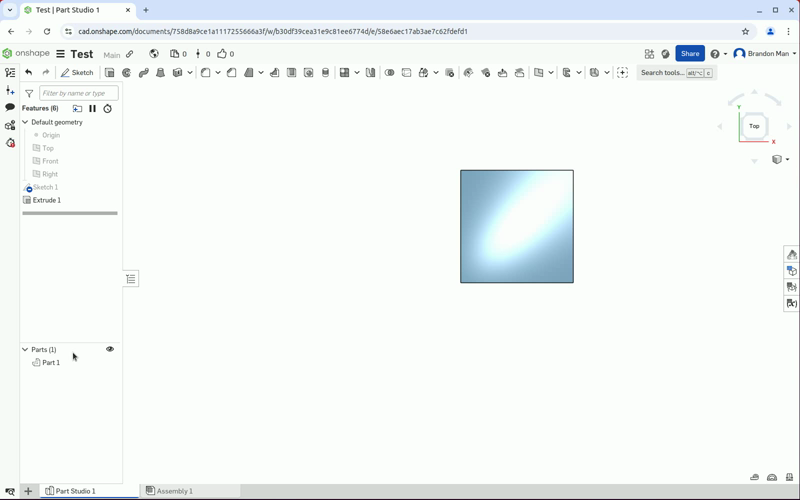
key(y)
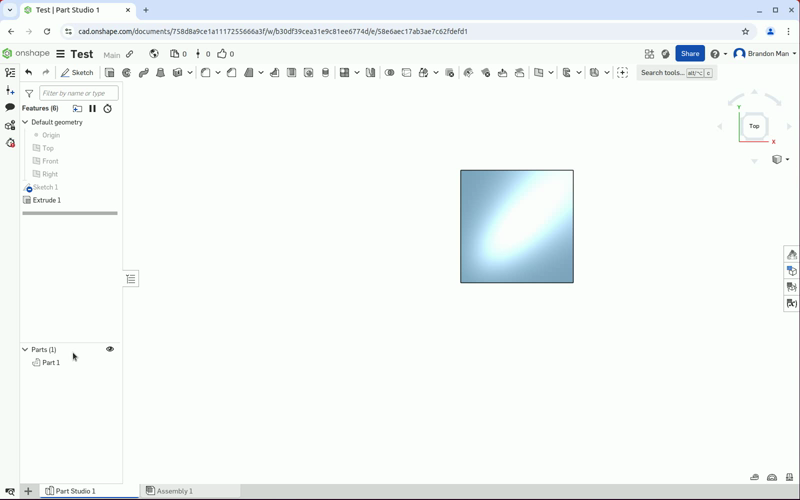
key(shift+p)
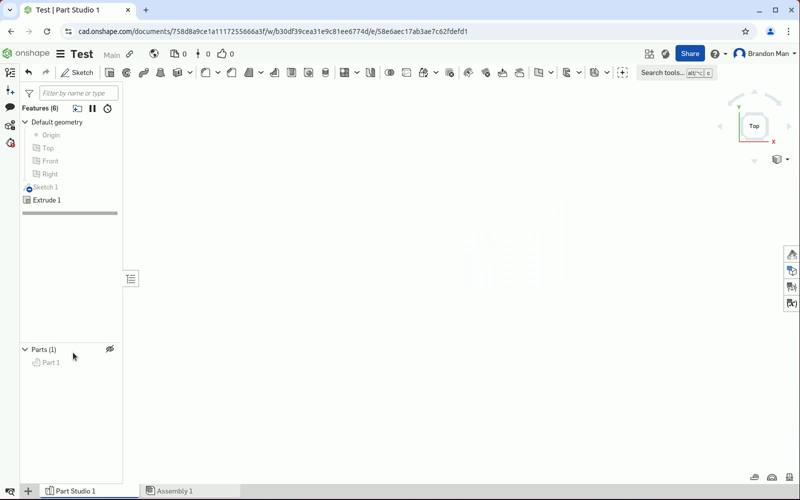
key(space)
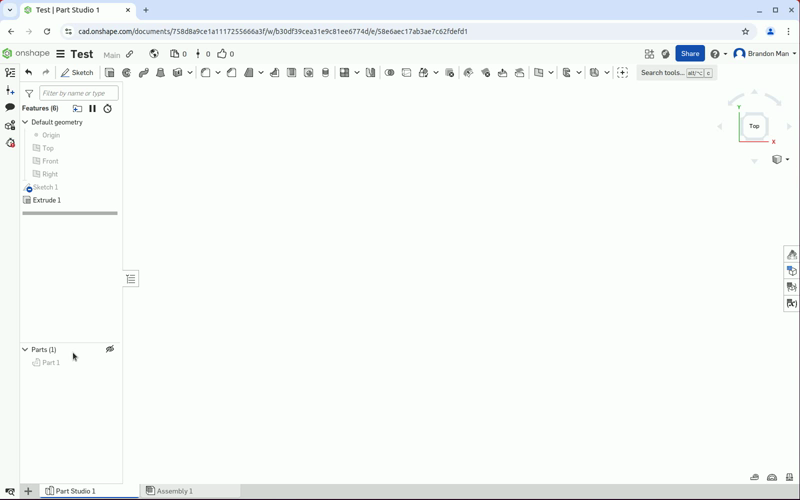
key_down(shift)
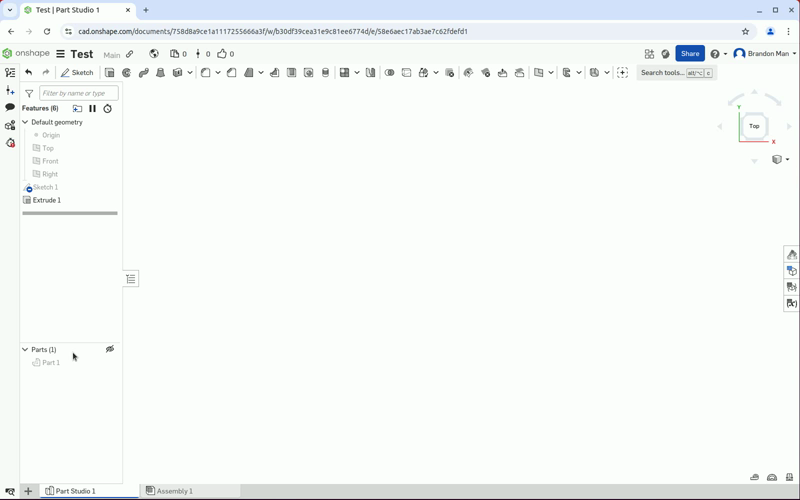
key(up)
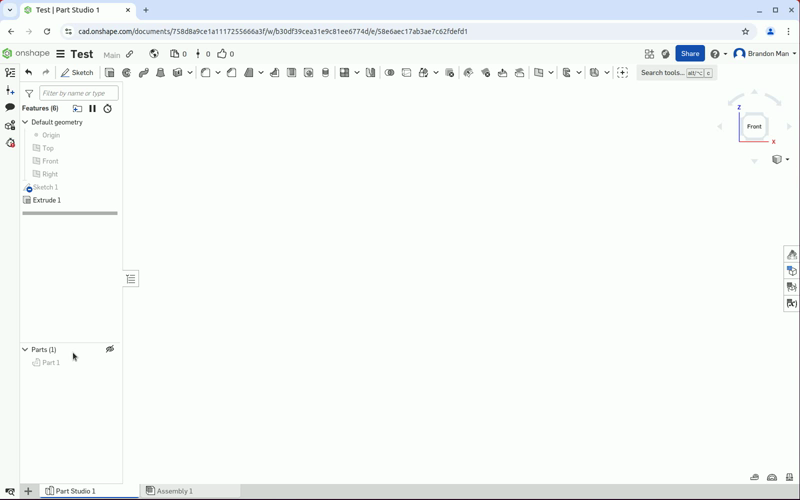
key_up(shift)
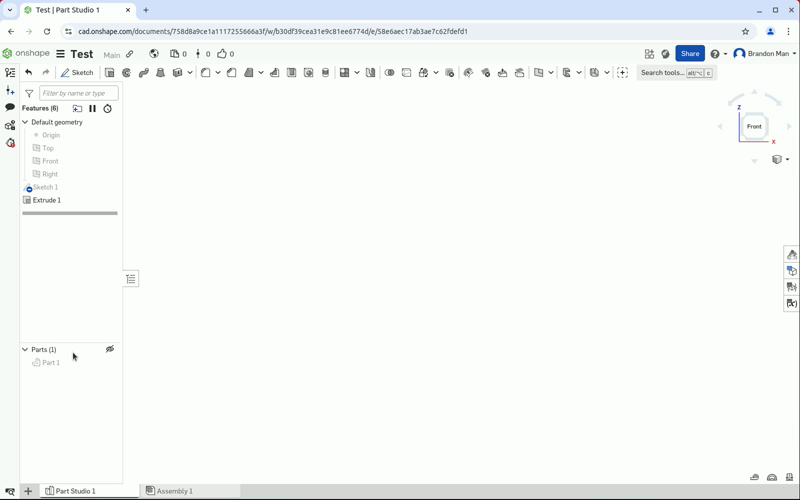
mouse_move(73, 352)
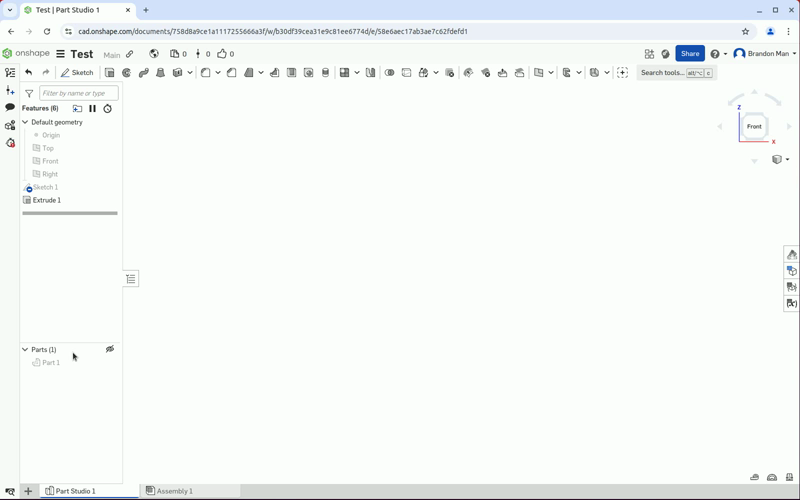
key(shift+y)
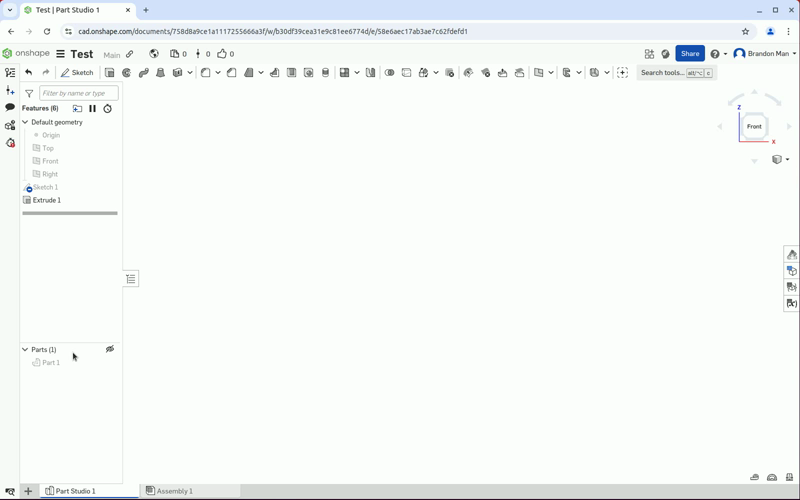
key(shift+s)
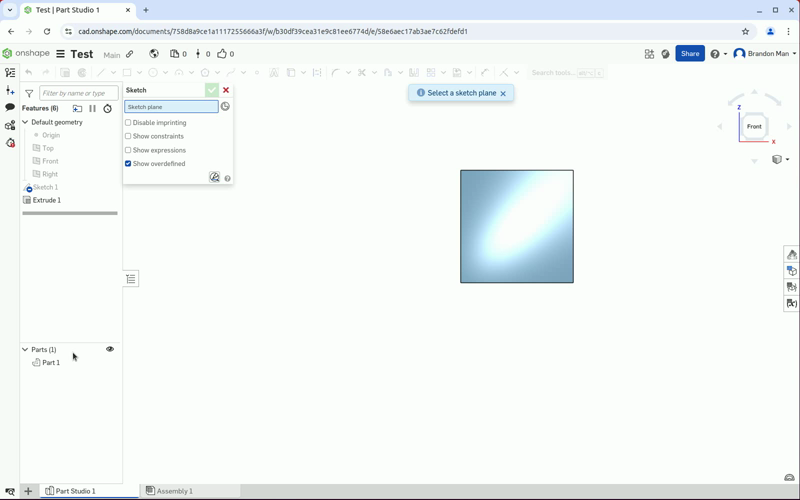
mouse_move(73, 163)
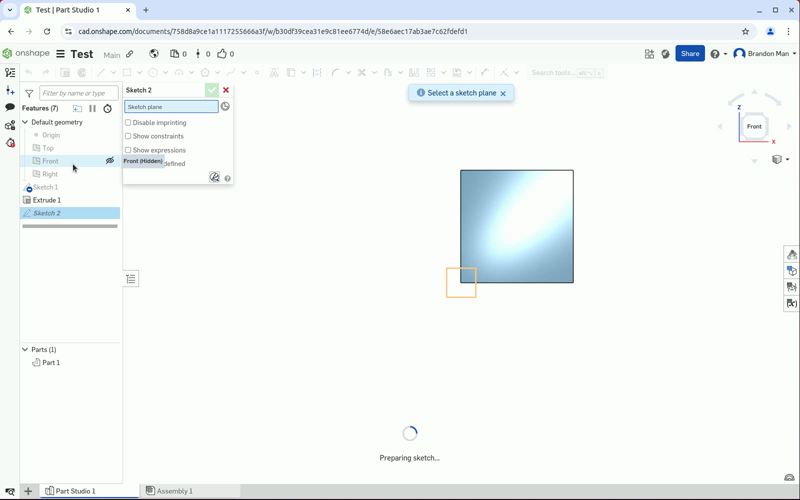
click(73, 163)
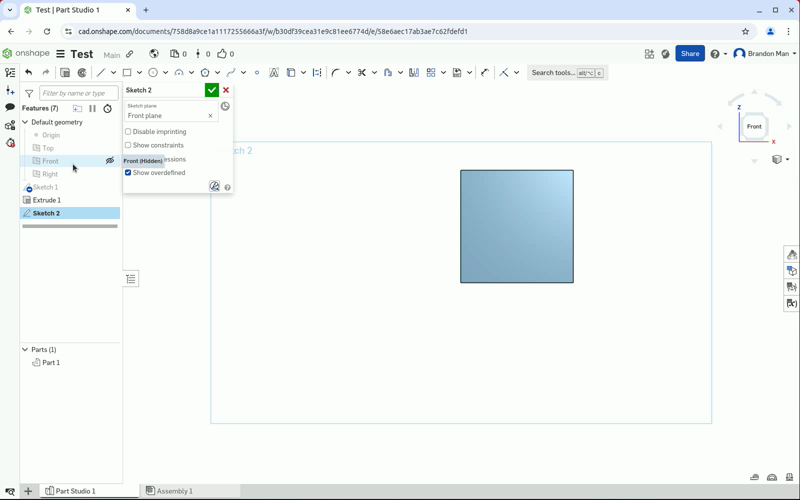
mouse_move(73, 352)
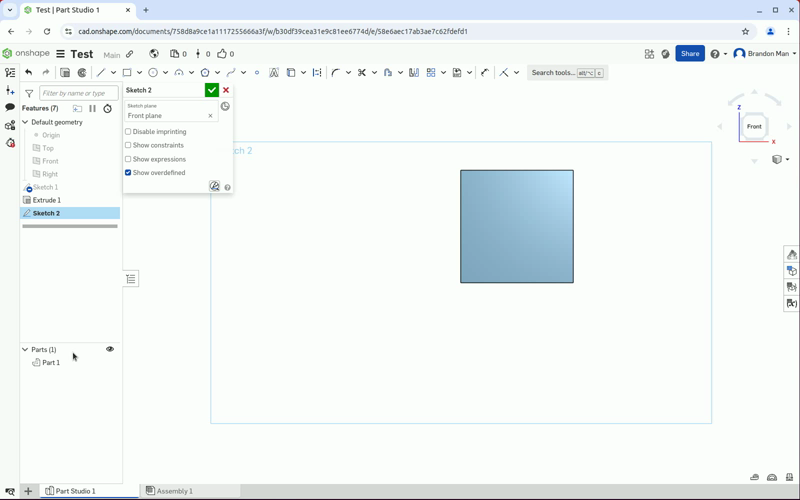
key(y)
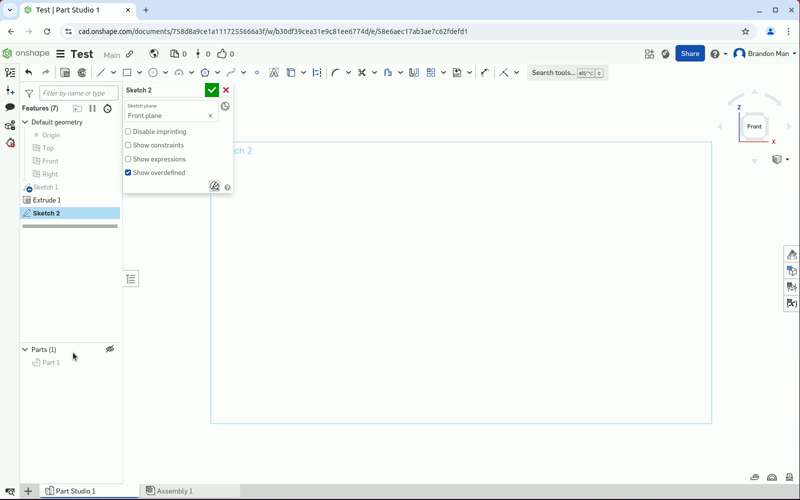
key(a)
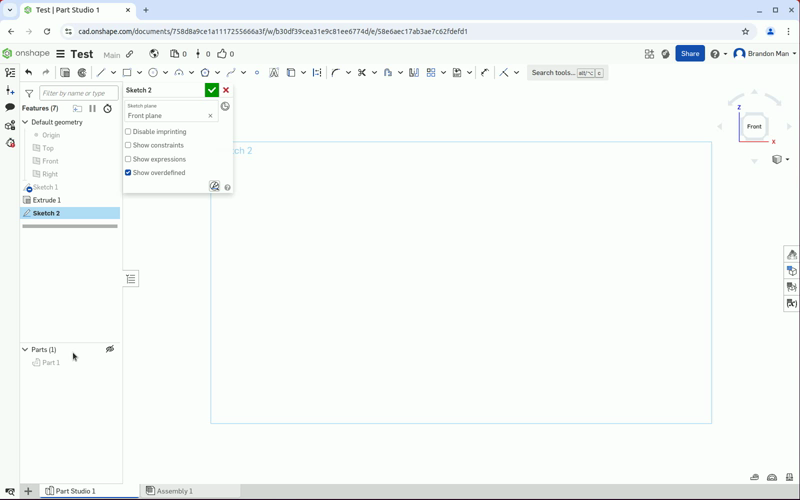
key_down(shift)
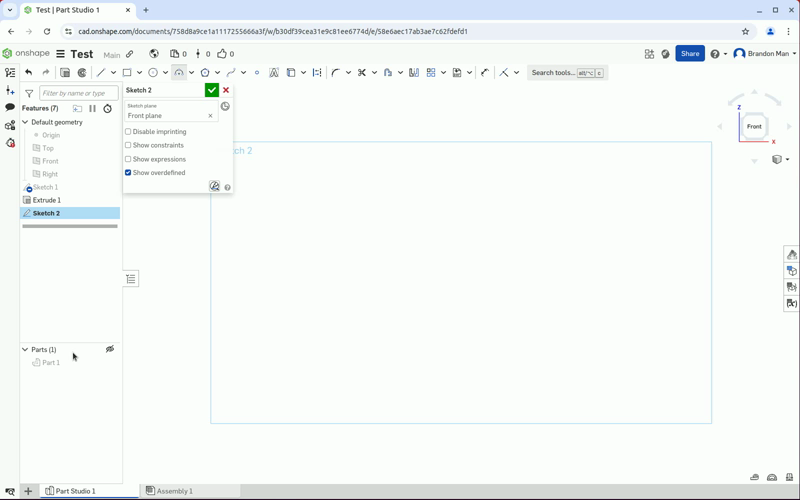
mouse_move(497, 206)
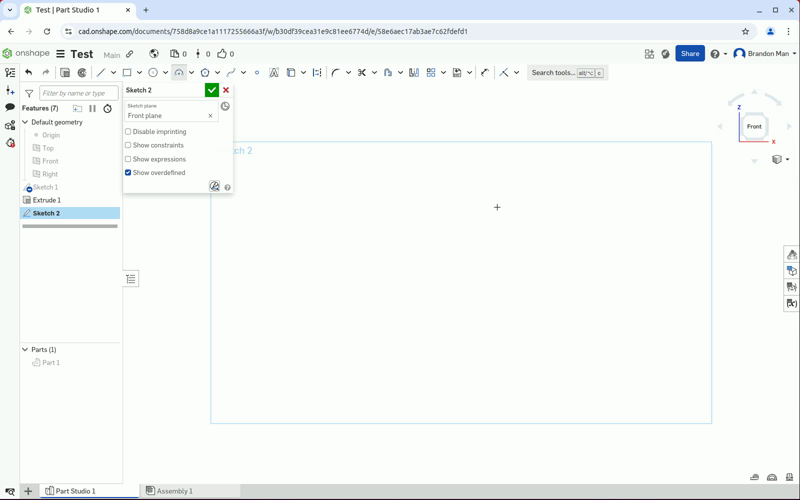
click(497, 206)
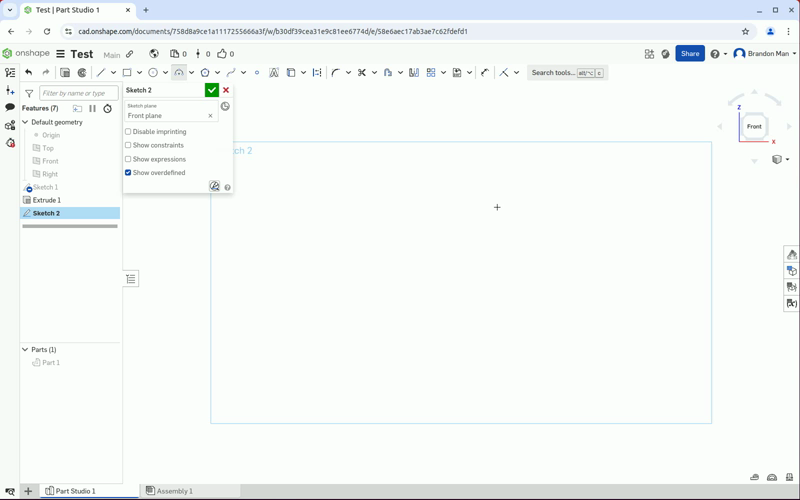
key_up(shift)
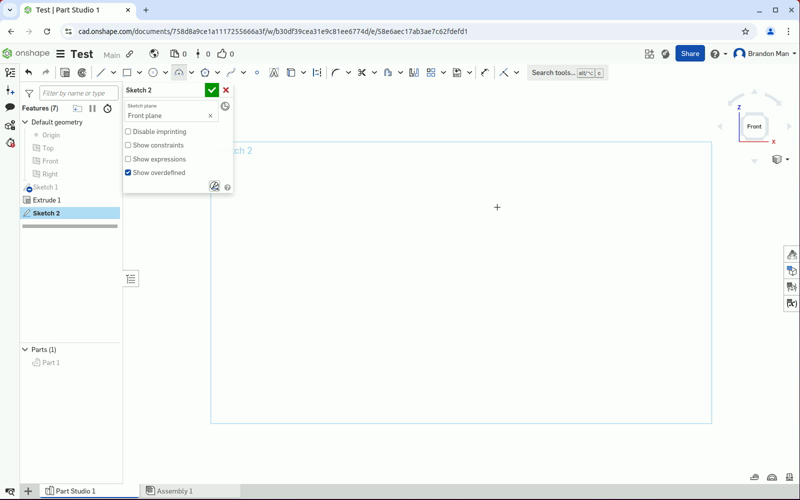
key_down(shift)
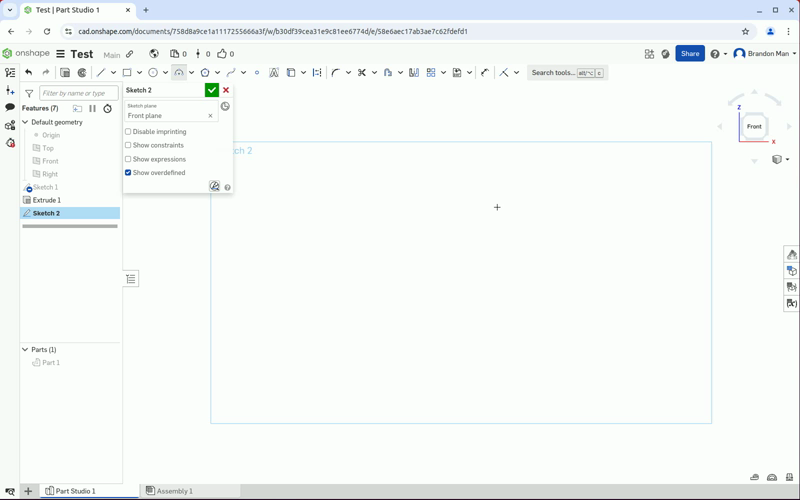
mouse_move(537, 247)
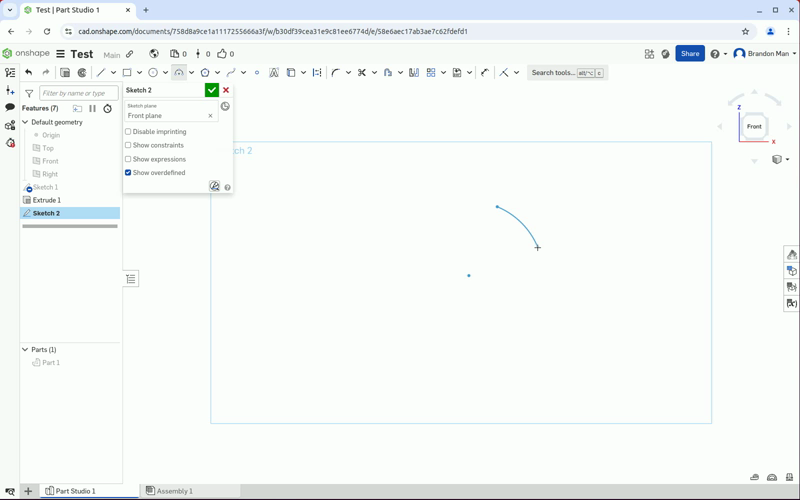
click(537, 247)
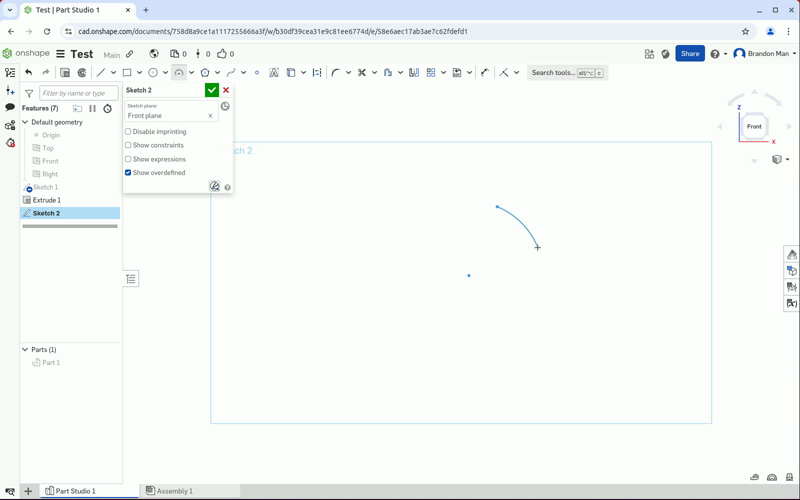
mouse_move(496, 247)
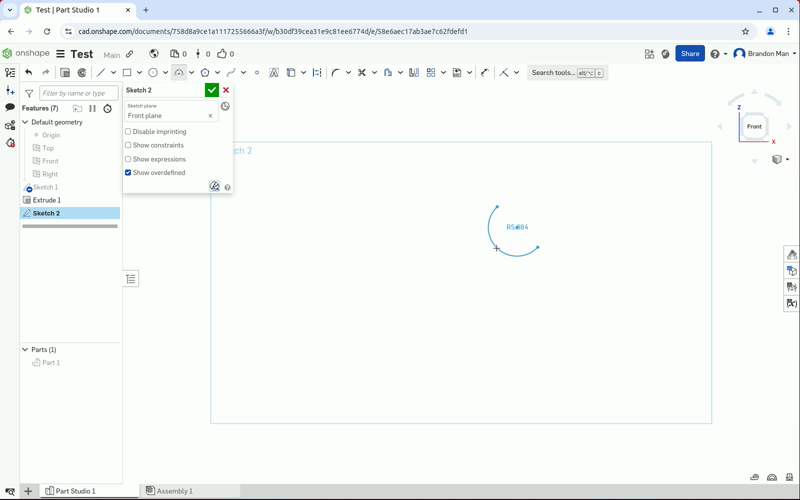
click(496, 247)
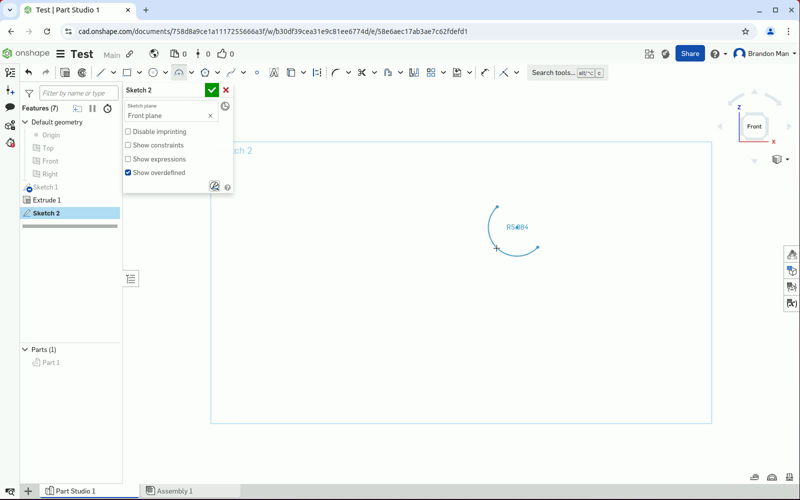
key_up(shift)
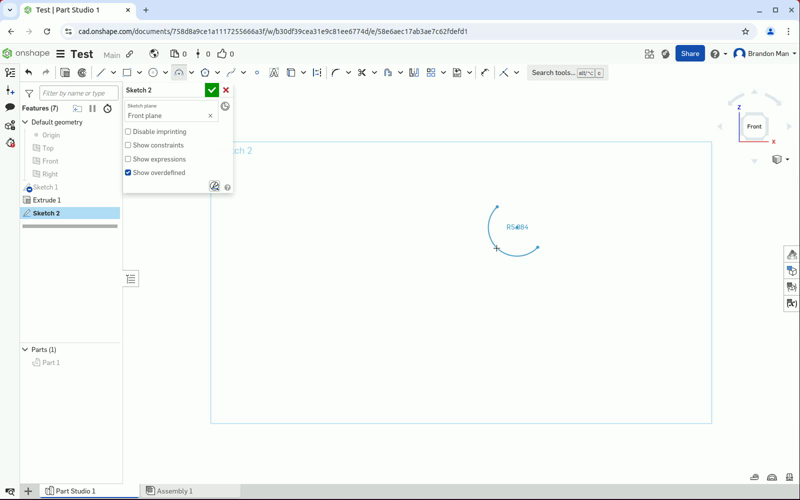
key(esc)
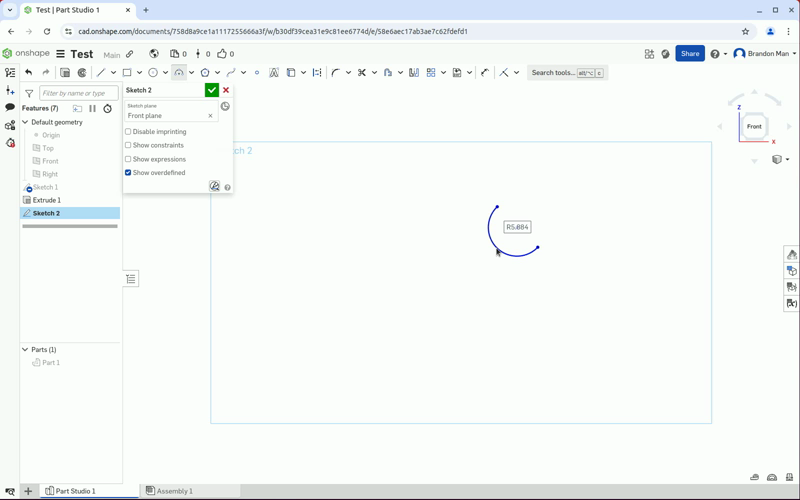
key(l)
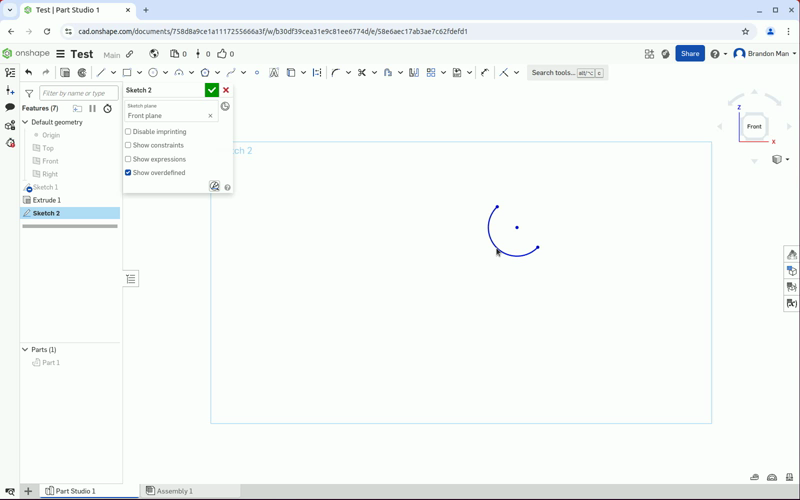
mouse_move(537, 247)
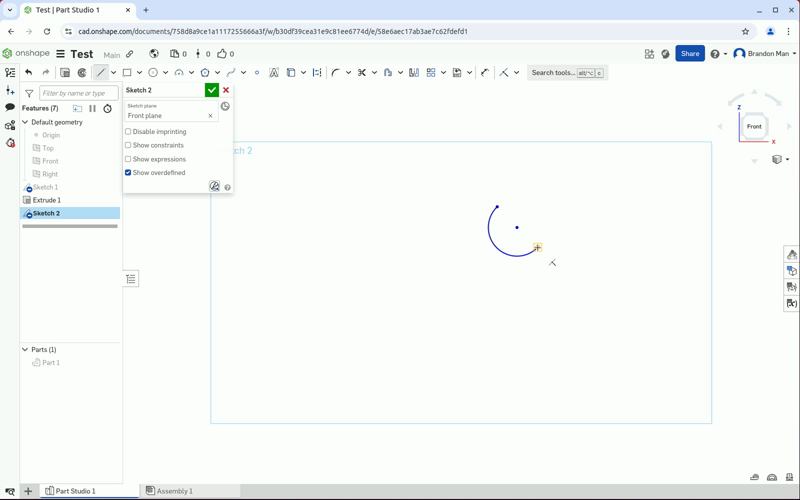
click(537, 247)
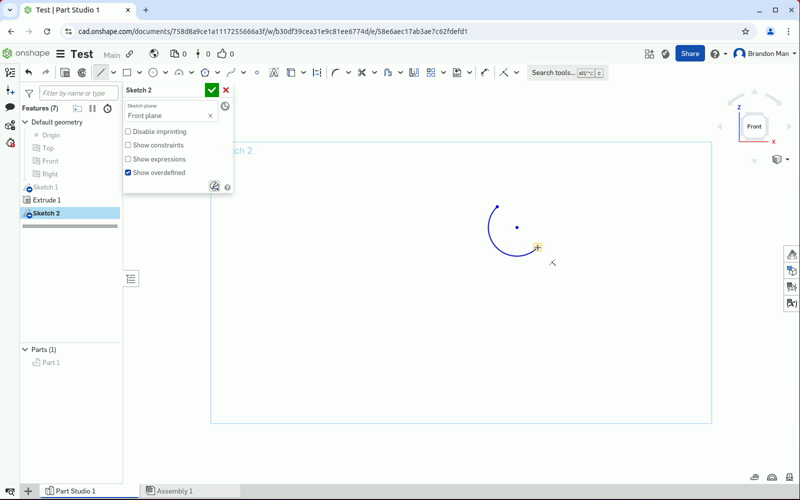
mouse_move(567, 247)
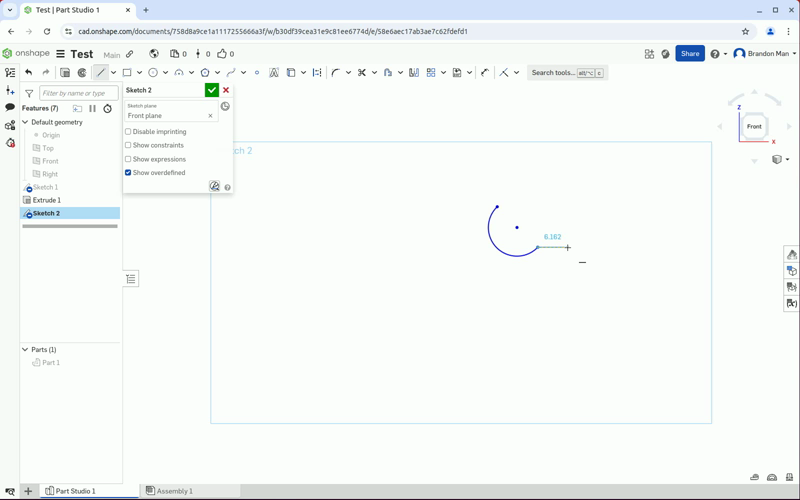
key_down(shift)
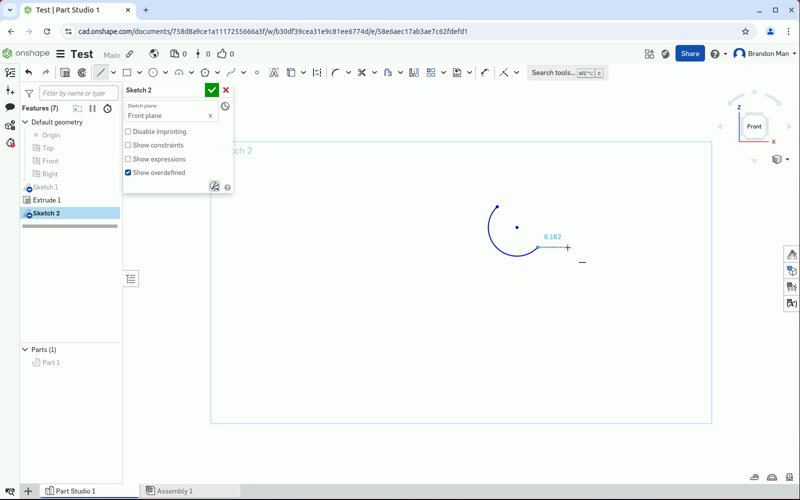
mouse_move(497, 206)
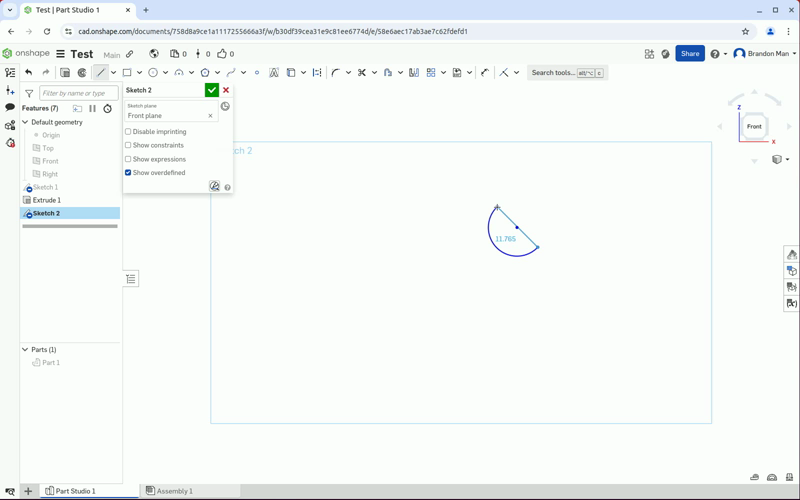
key_up(shift)
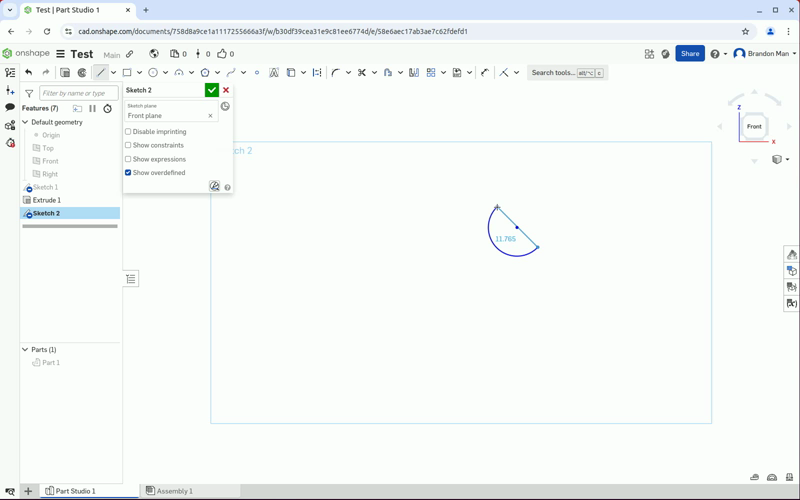
click(497, 206)
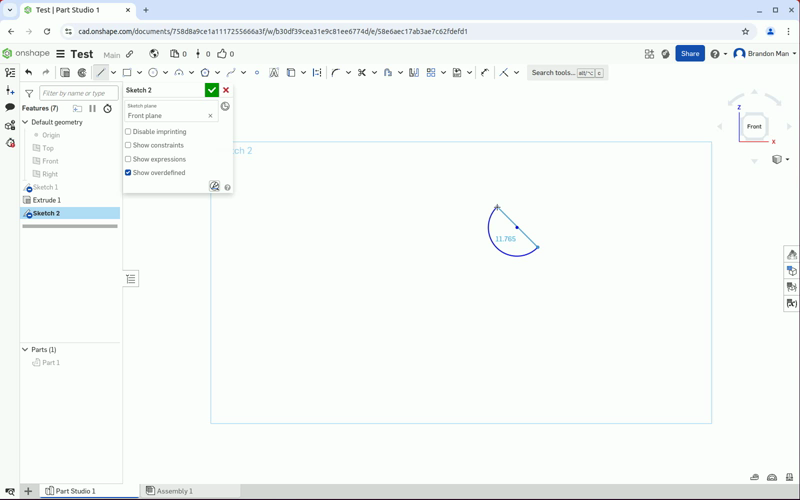
key(esc)
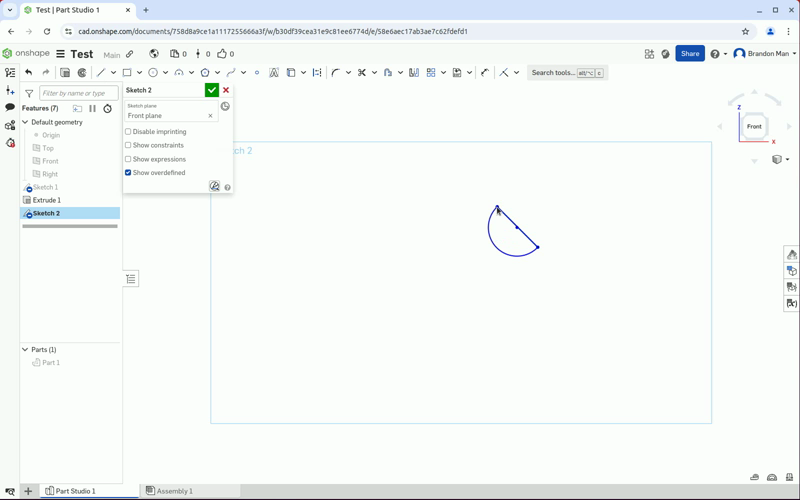
mouse_move(500, 244)
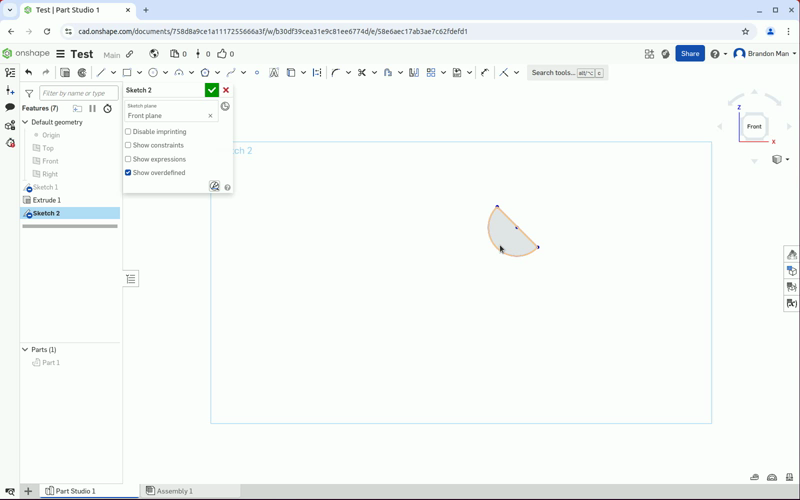
scroll(6)
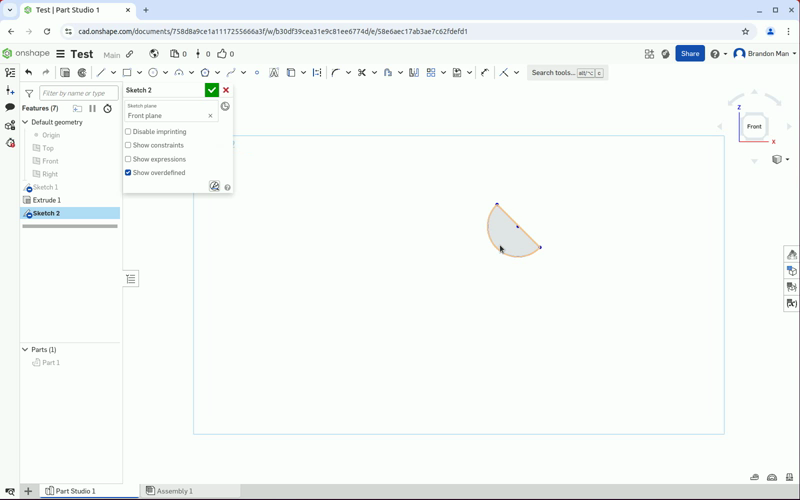
scroll(6)
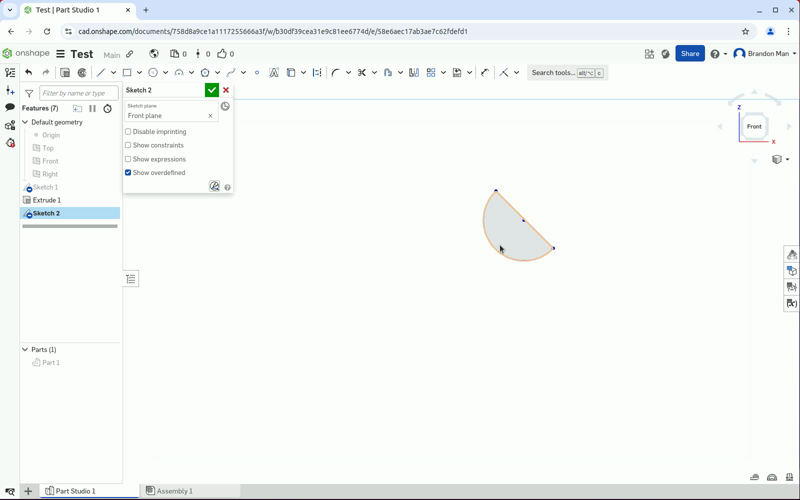
scroll(6)
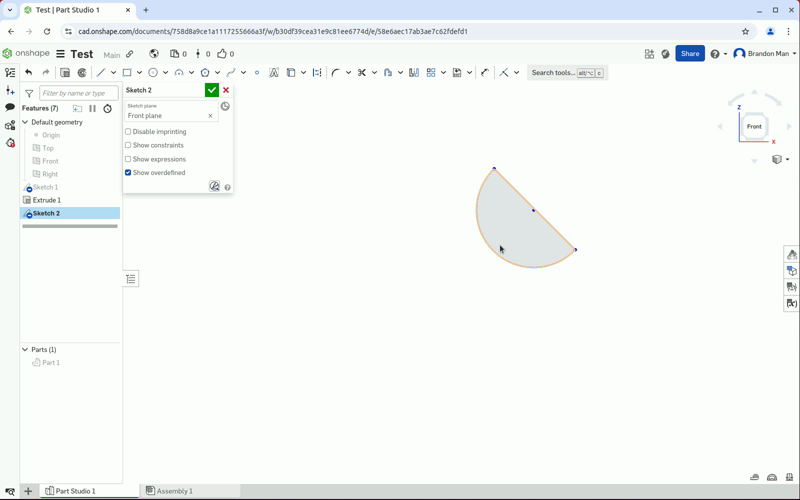
scroll(6)
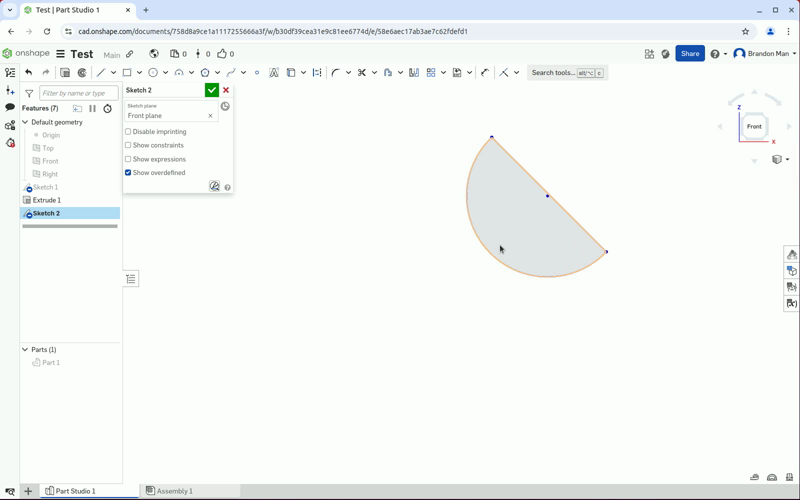
scroll(6)
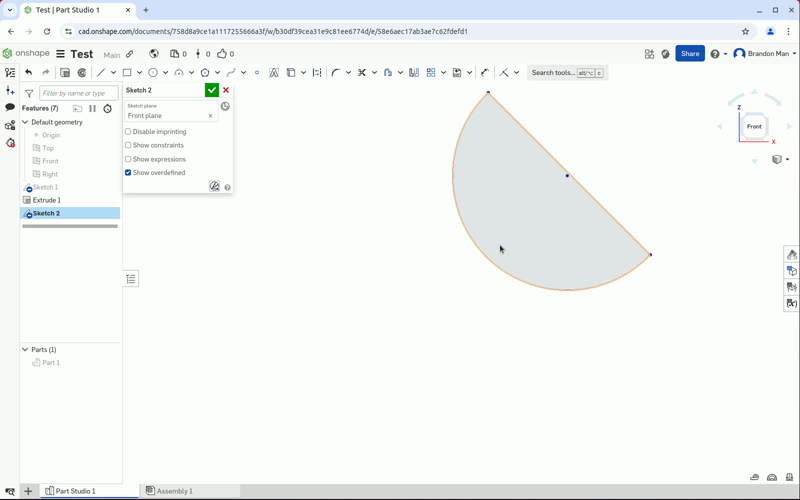
scroll(6)
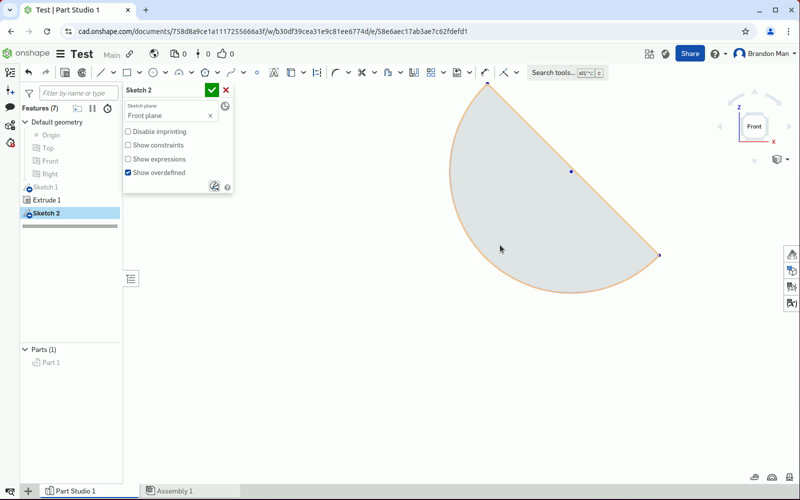
scroll(6)
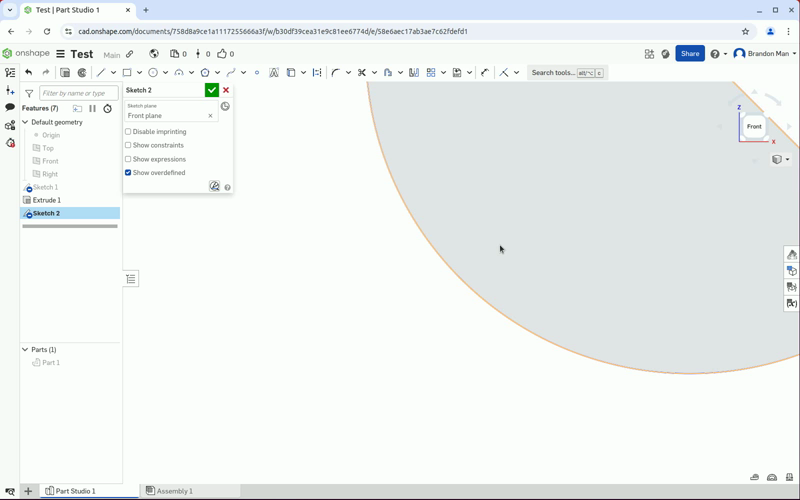
click(500, 244)
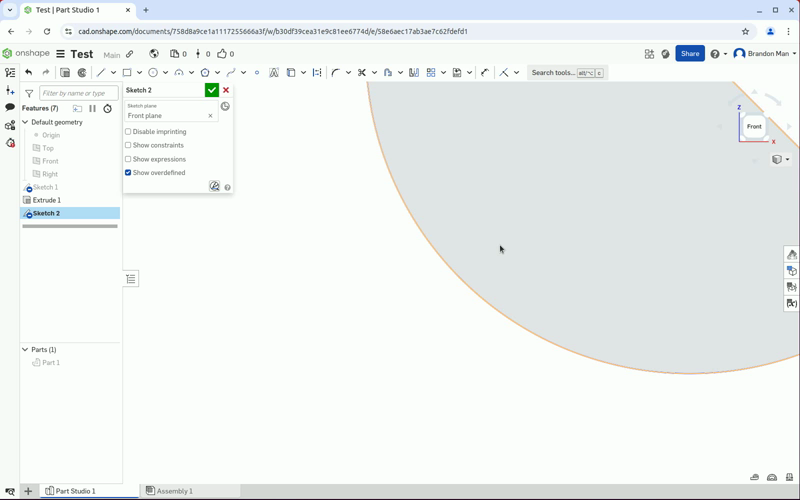
scroll(-6)
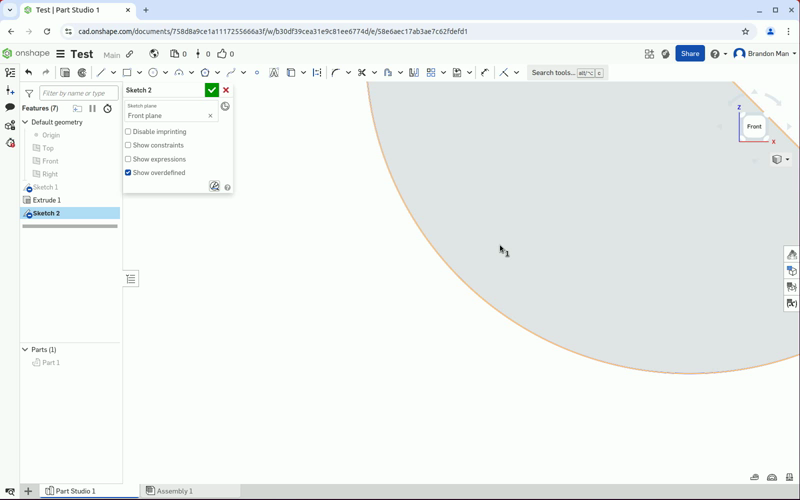
scroll(-6)
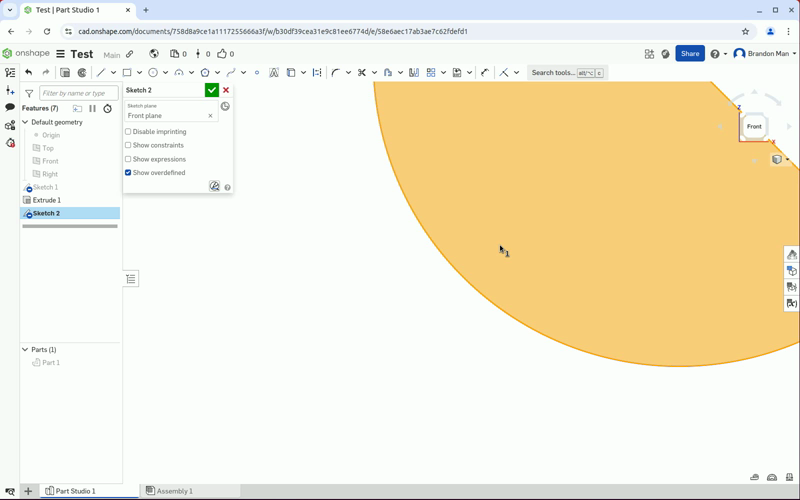
scroll(-6)
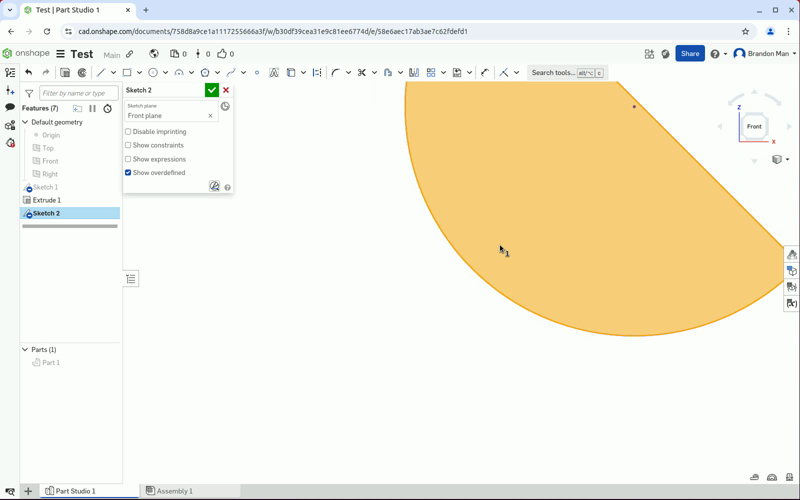
scroll(-6)
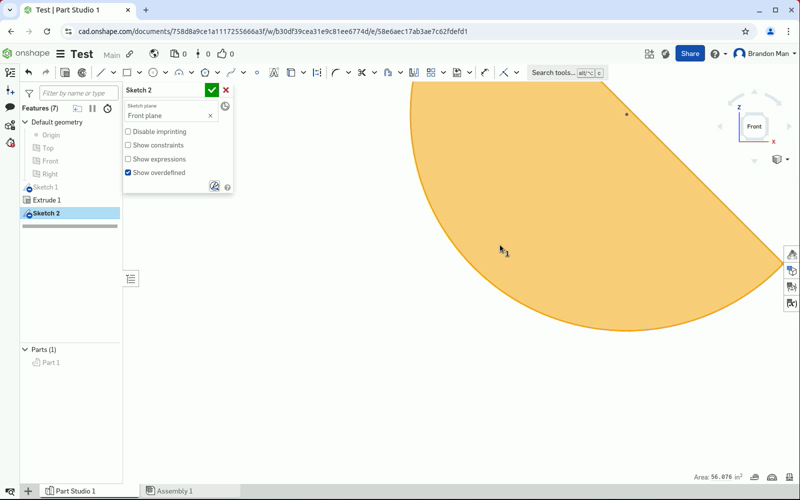
scroll(-6)
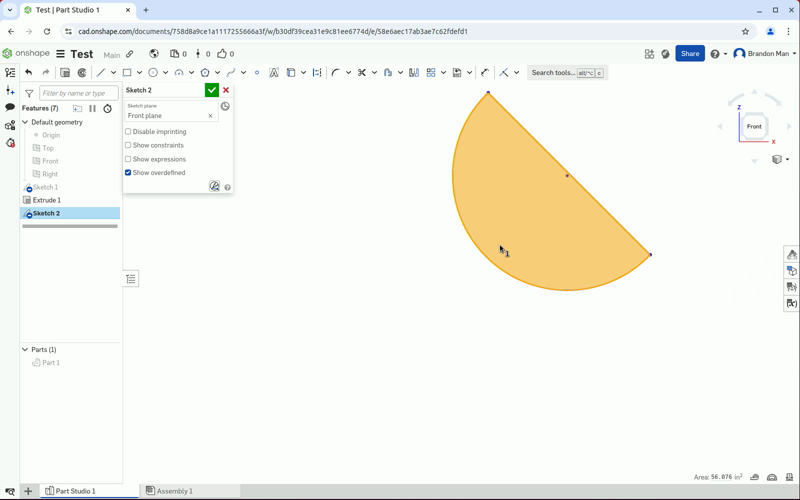
scroll(-6)
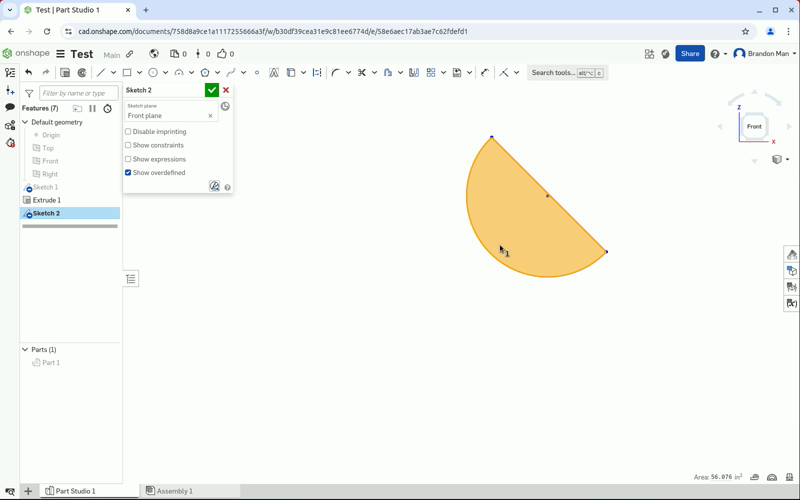
scroll(-6)
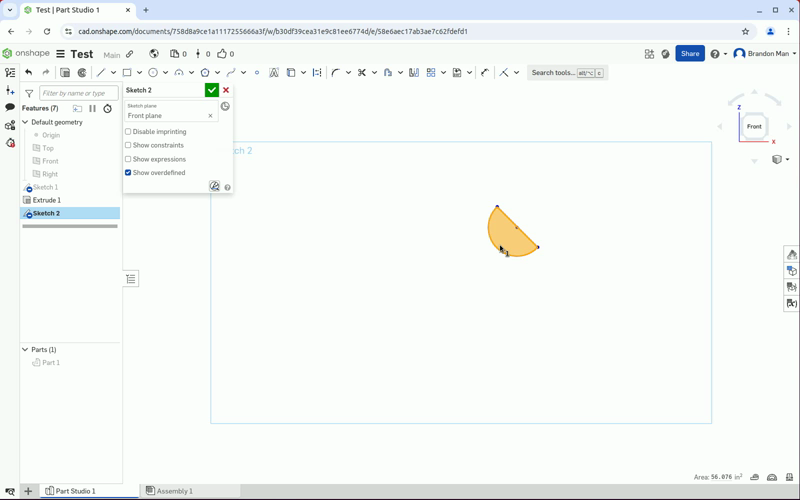
mouse_move(73, 352)
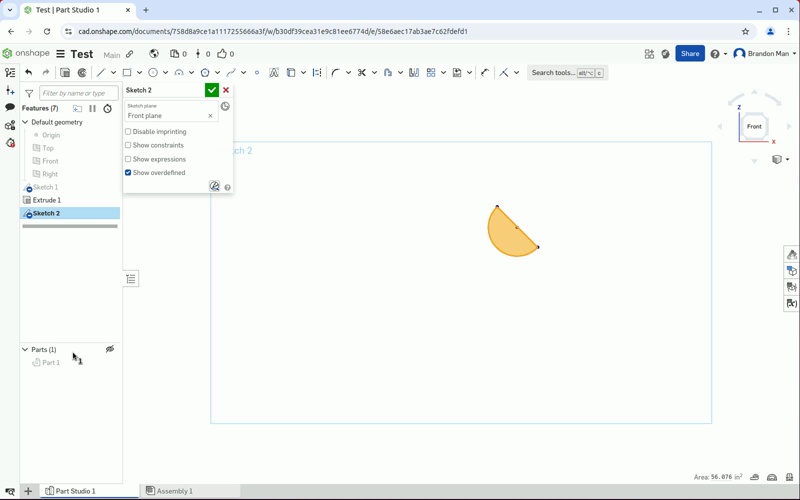
key(shift+y)
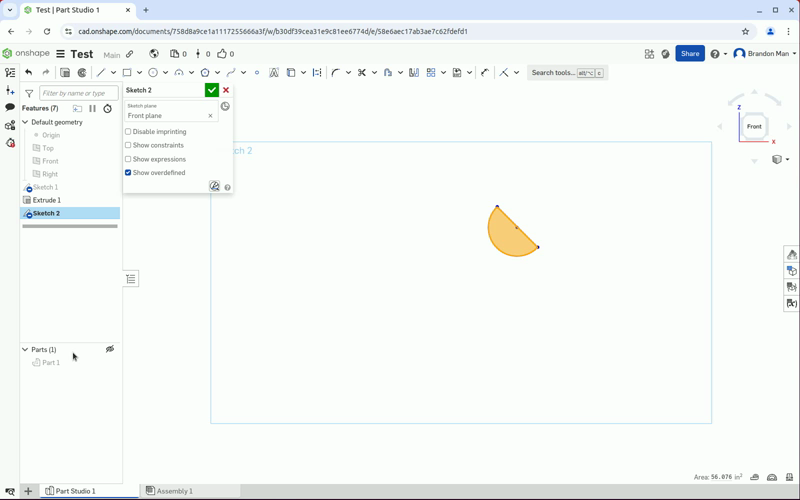
key(shift+e)
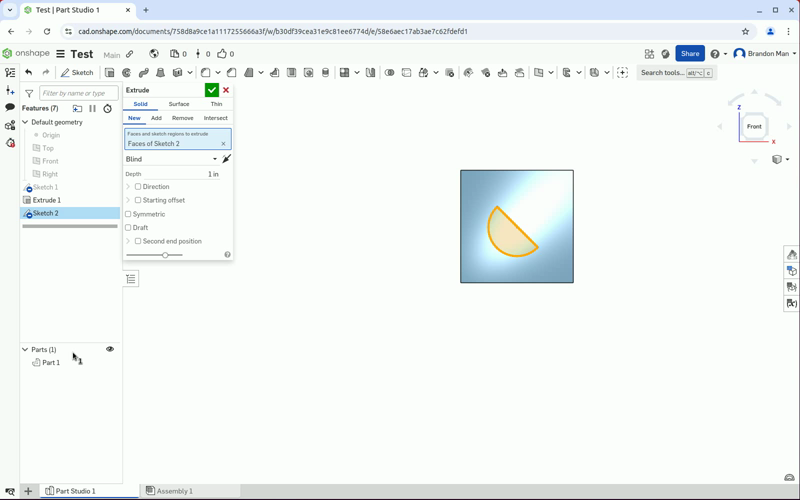
mouse_move(143, 106)
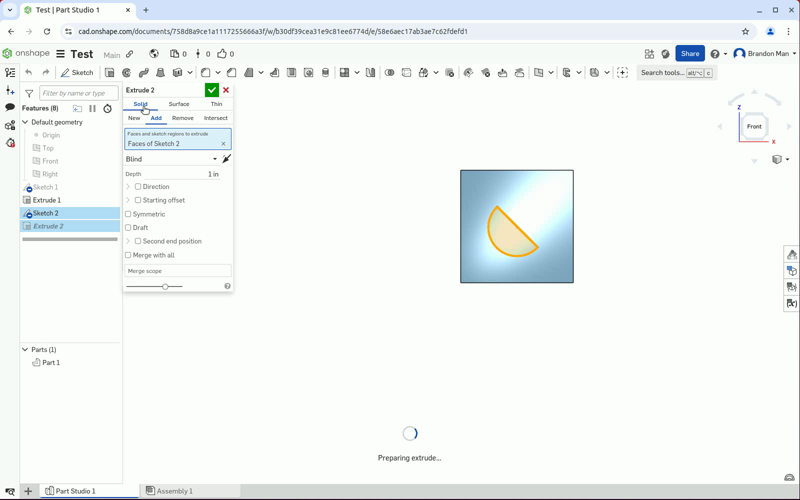
click(143, 106)
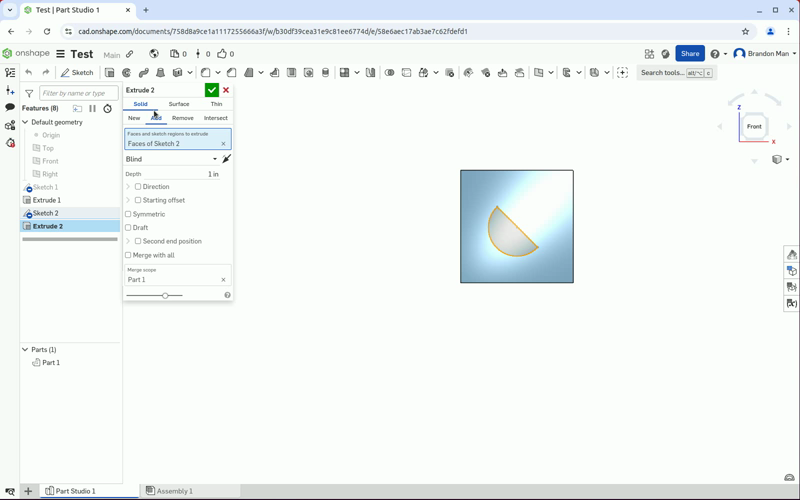
mouse_move(186, 120)
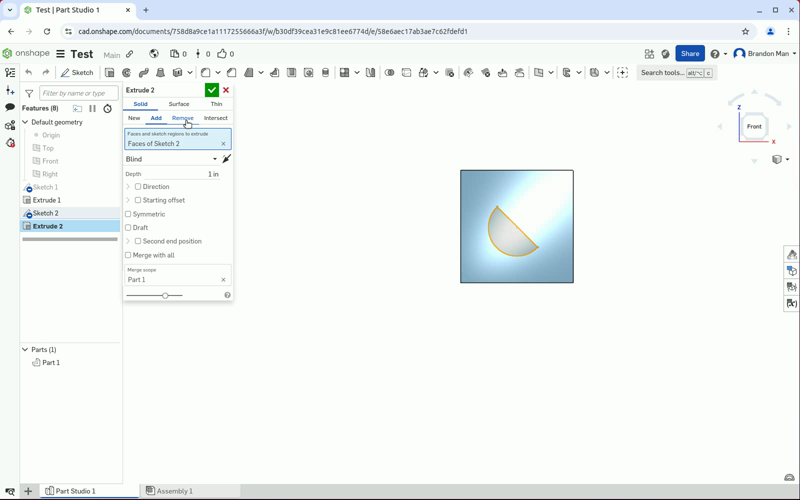
click(186, 120)
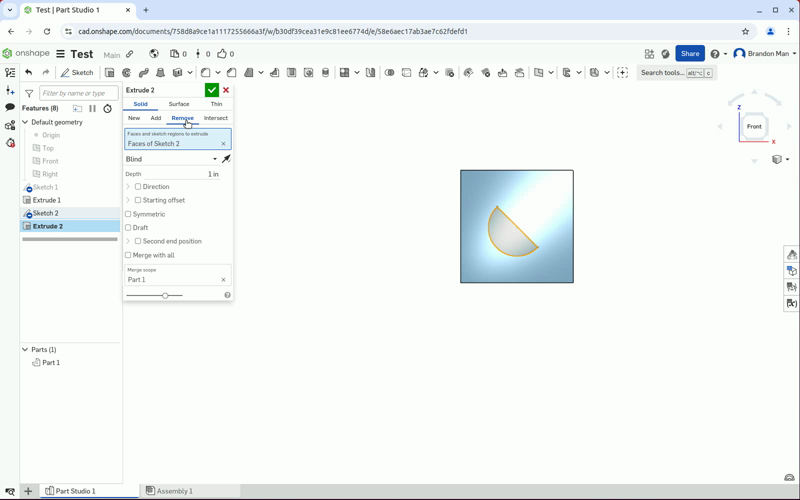
key(tab, 4)
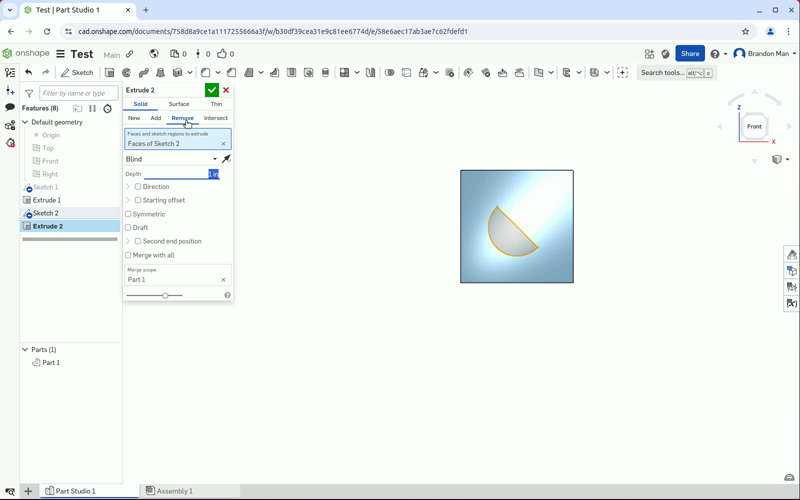
text(23.108)
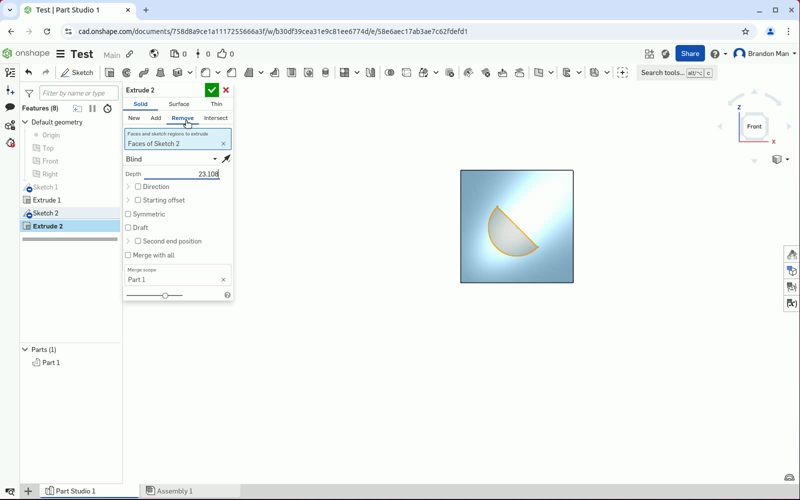
key(tab, 6)
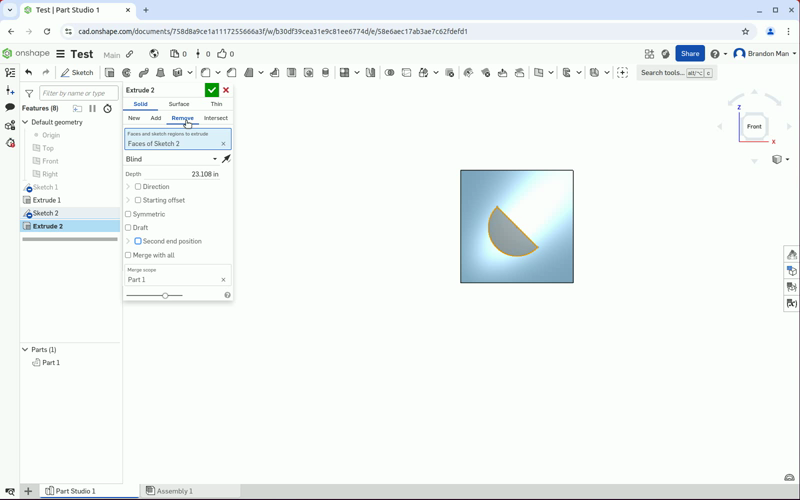
key(space)
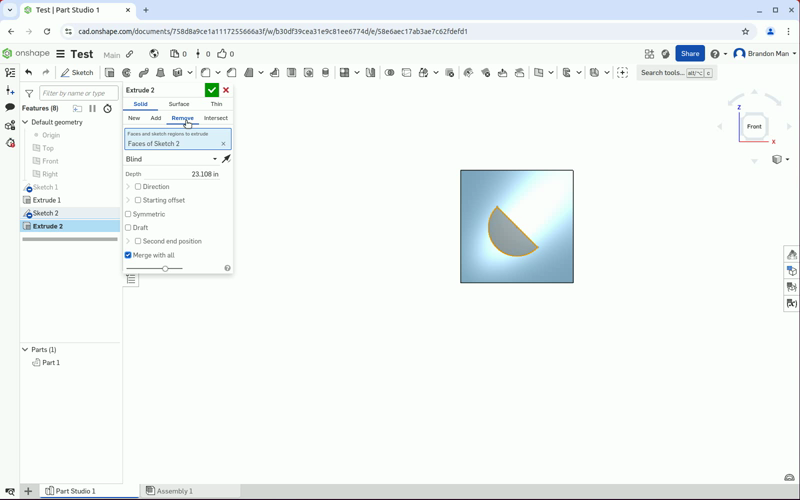
key(enter)
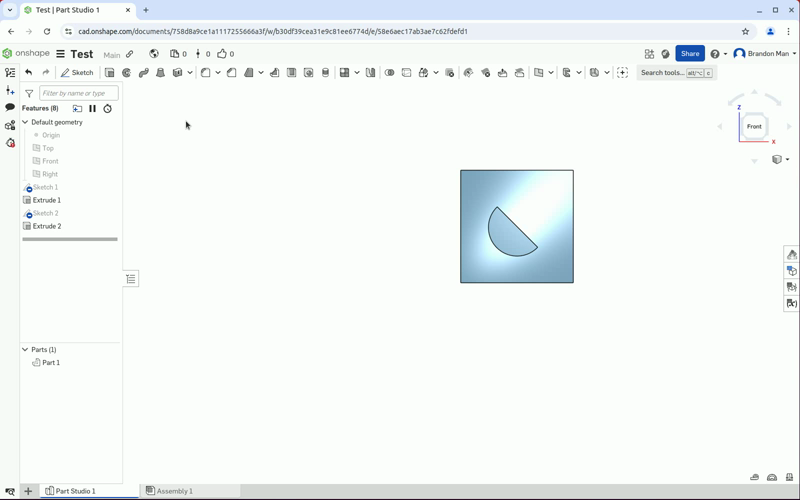
key(shift+h)
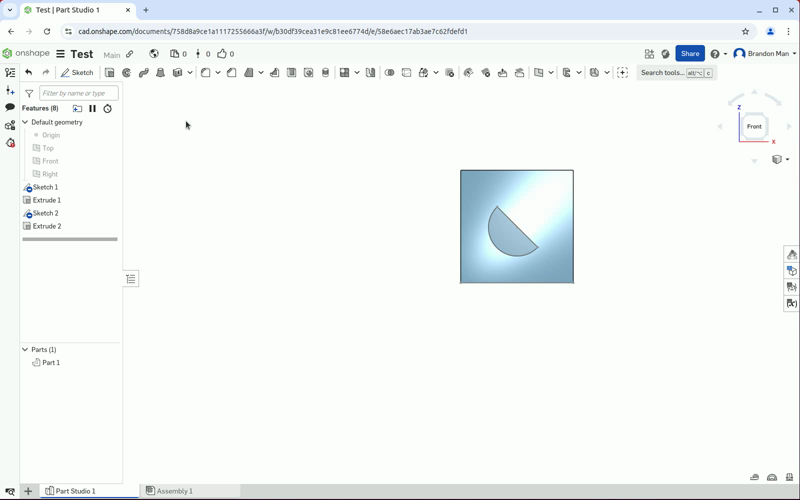
key(shift+h)
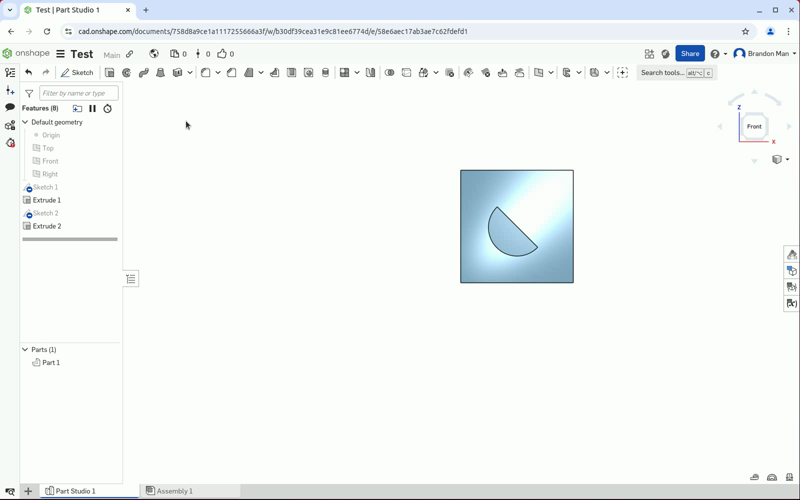
mouse_move(73, 189)
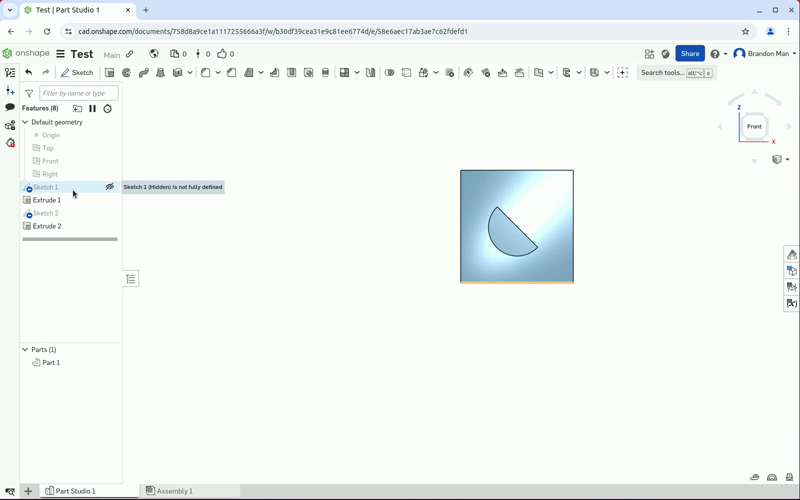
click(73, 189)
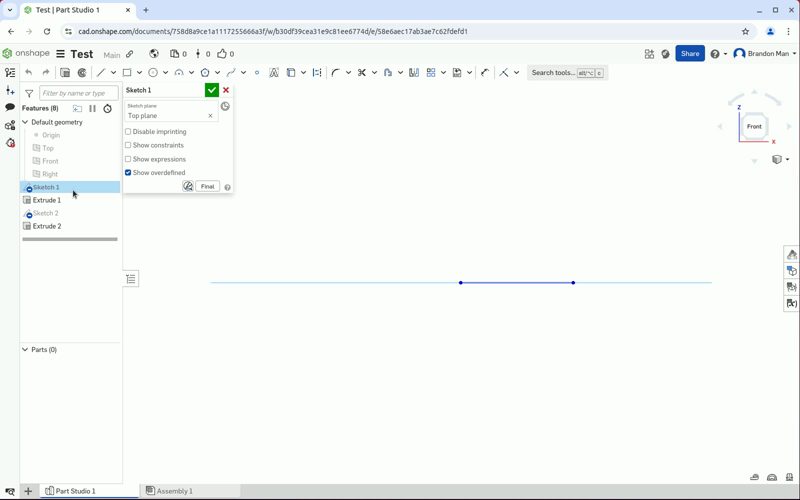
mouse_move(229, 92)
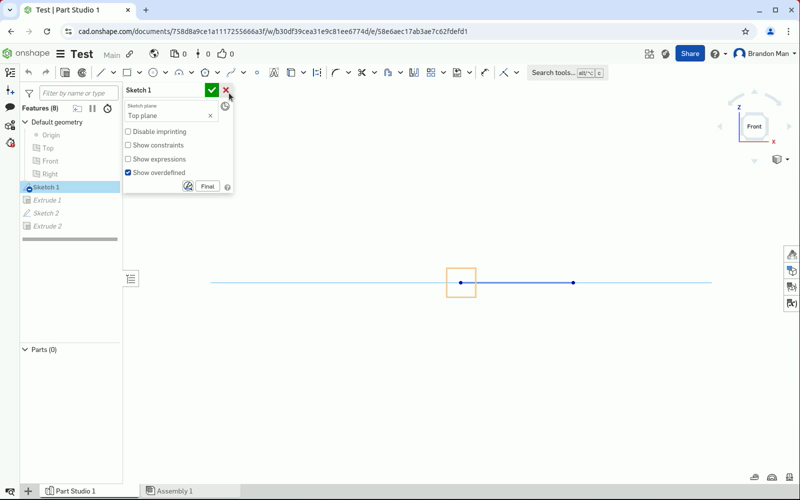
click(229, 92)
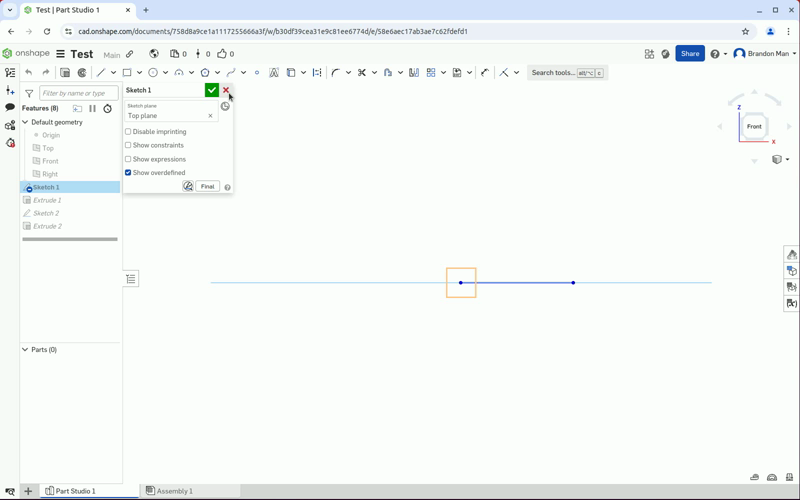
key(shift+s)
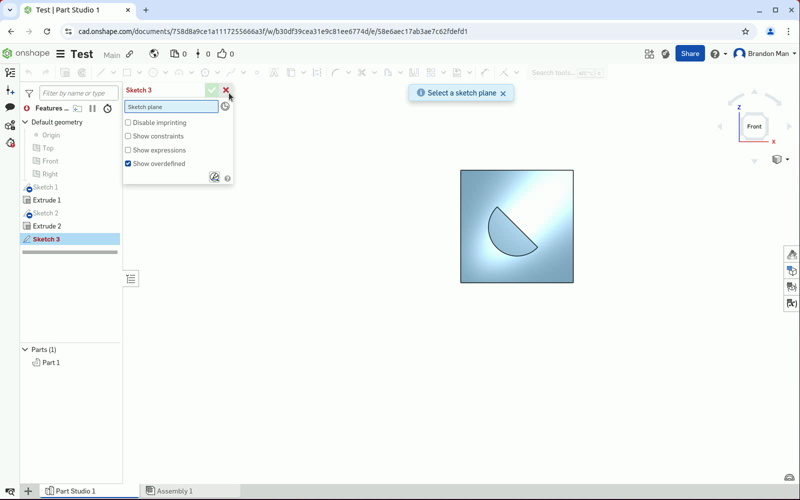
mouse_move(73, 163)
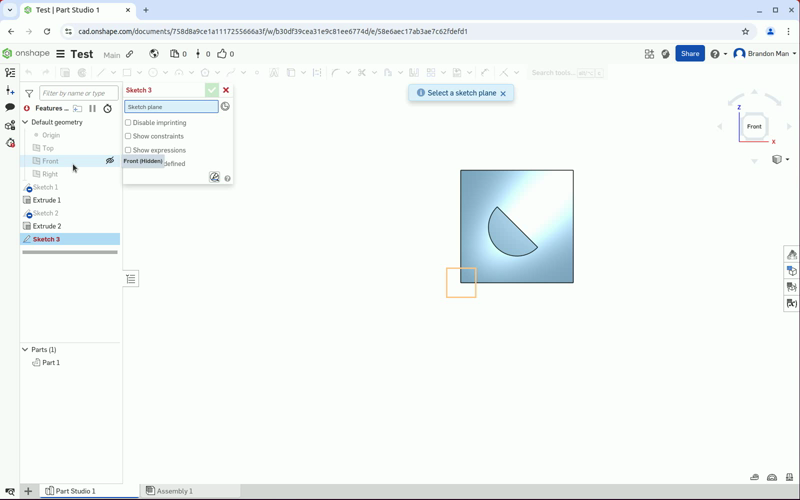
click(73, 163)
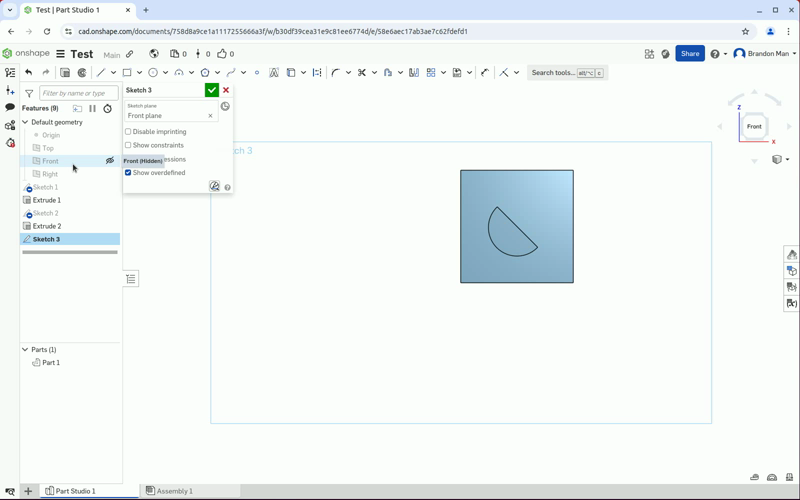
mouse_move(73, 352)
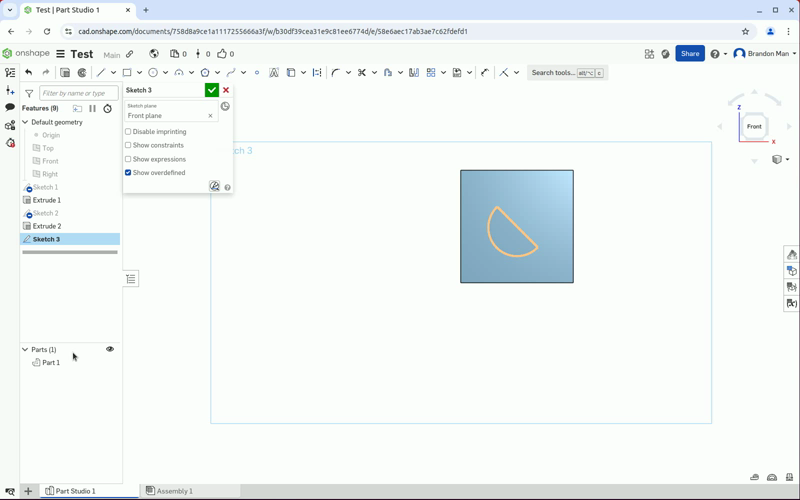
key(y)
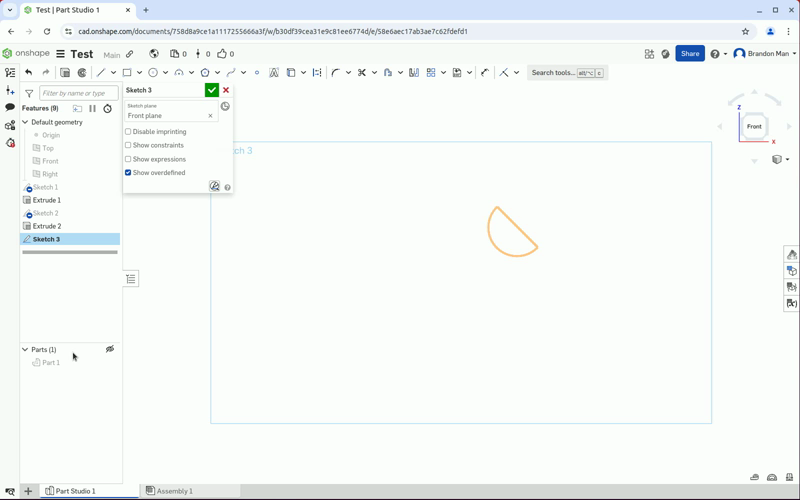
key(l)
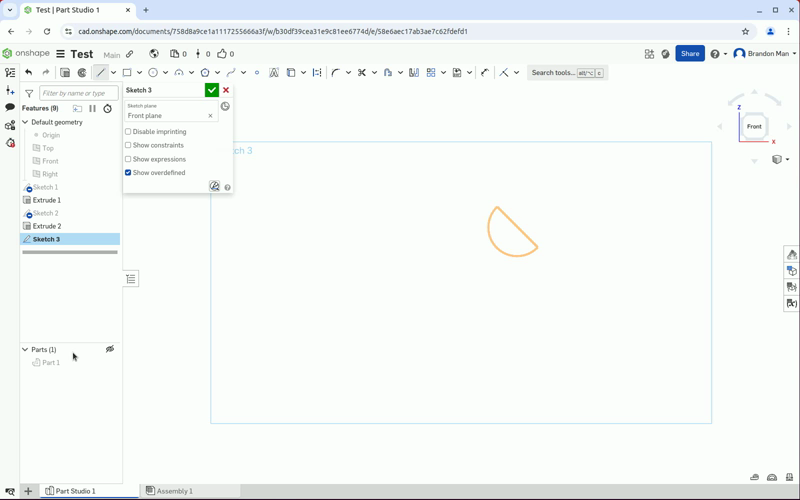
key_down(shift)
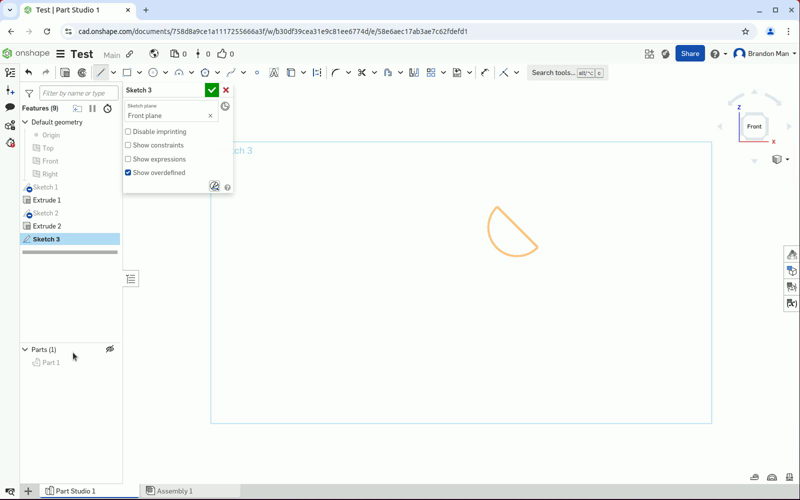
mouse_move(497, 206)
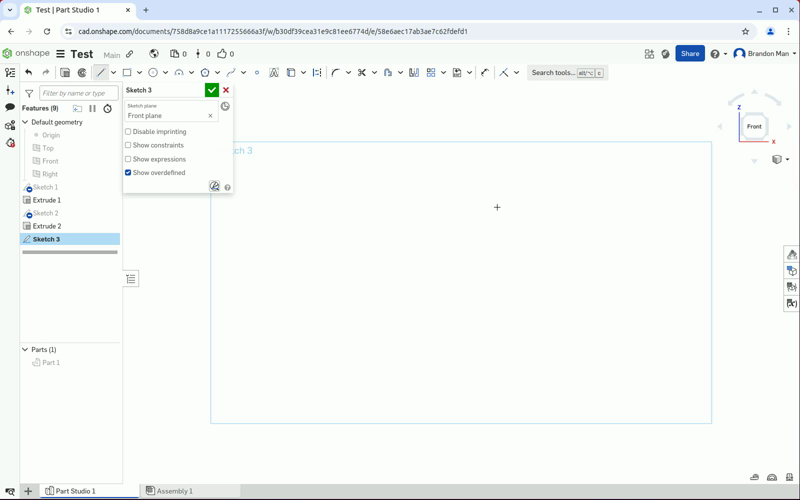
click(497, 206)
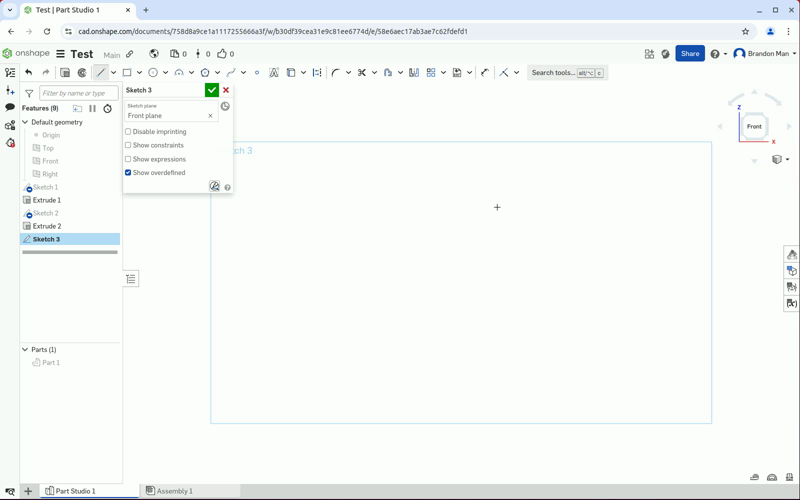
key_up(shift)
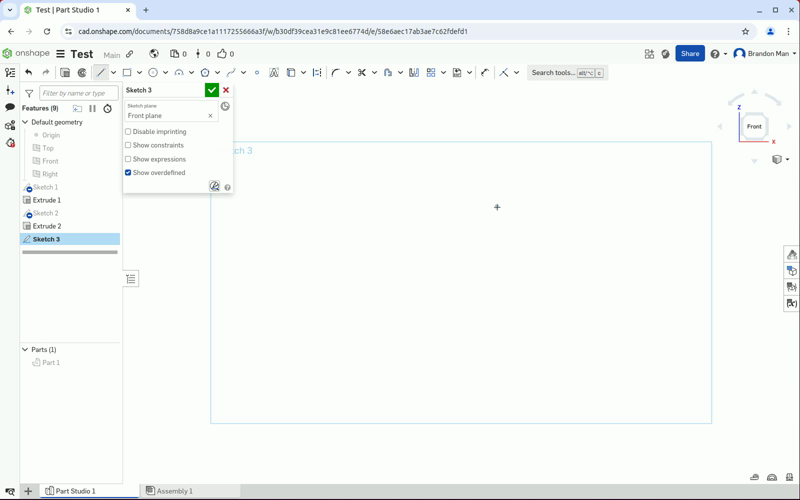
key_down(shift)
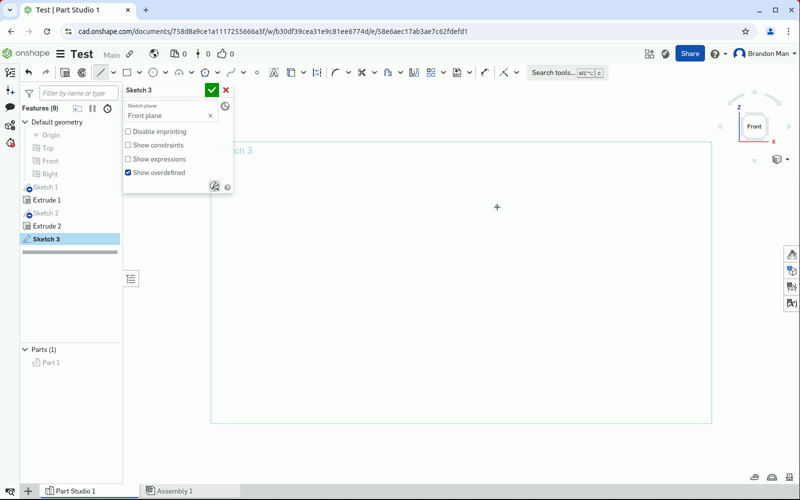
mouse_move(527, 206)
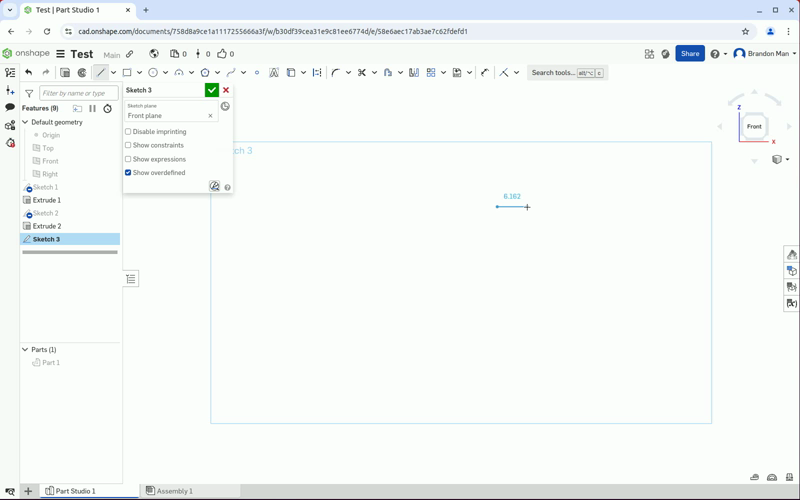
mouse_move(537, 247)
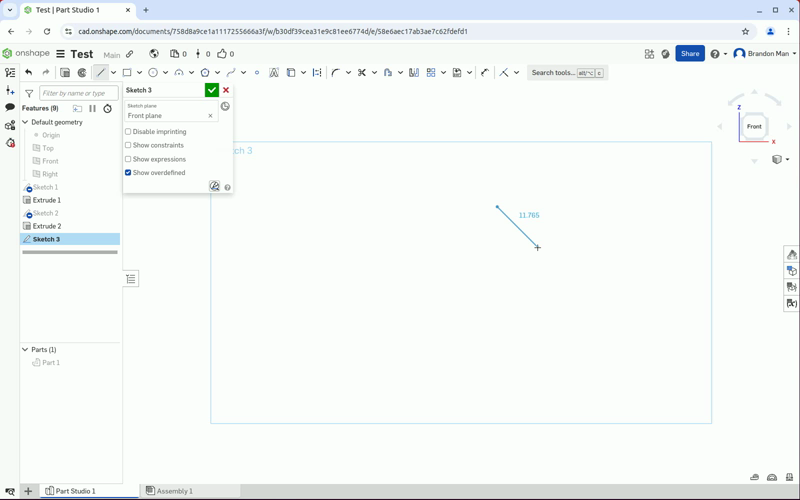
click(537, 247)
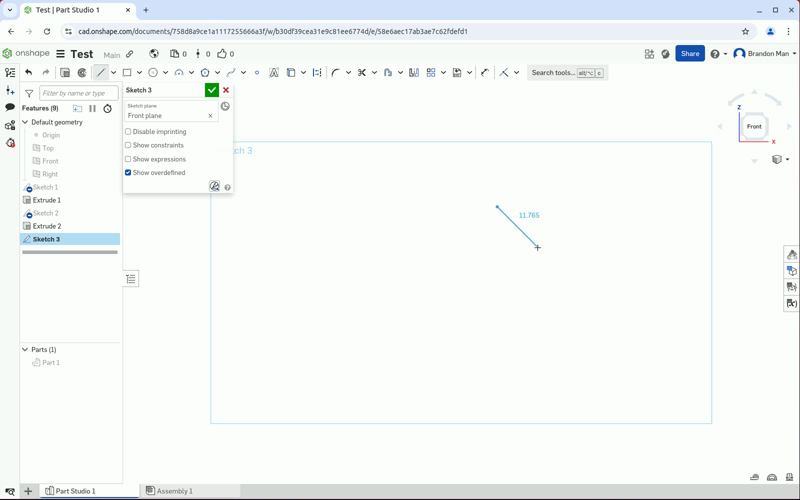
key_up(shift)
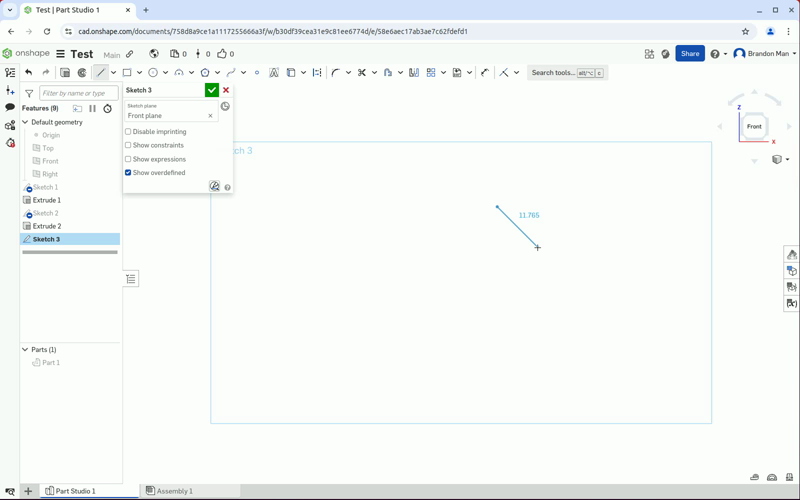
key(esc)
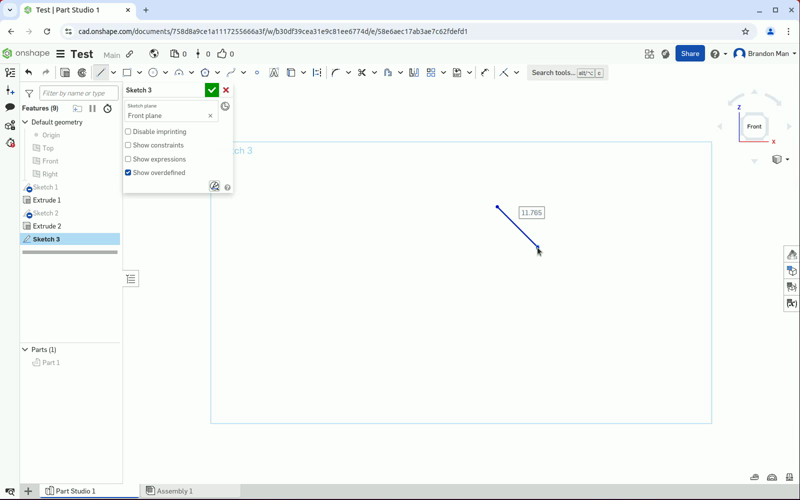
key(a)
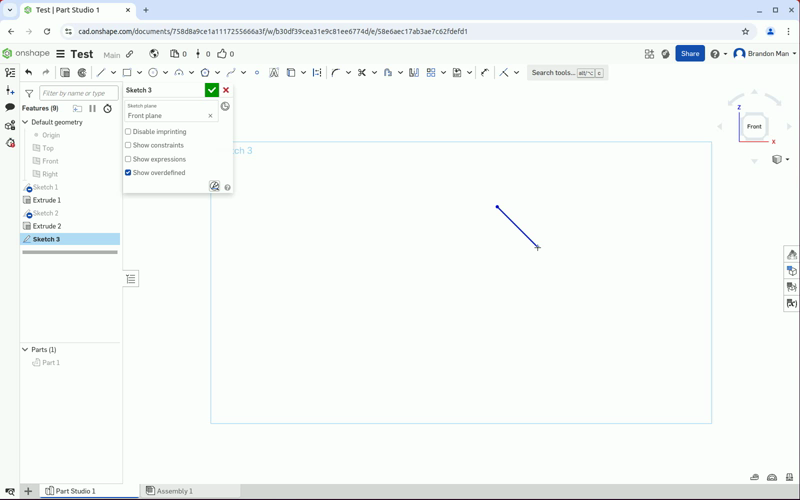
mouse_move(537, 247)
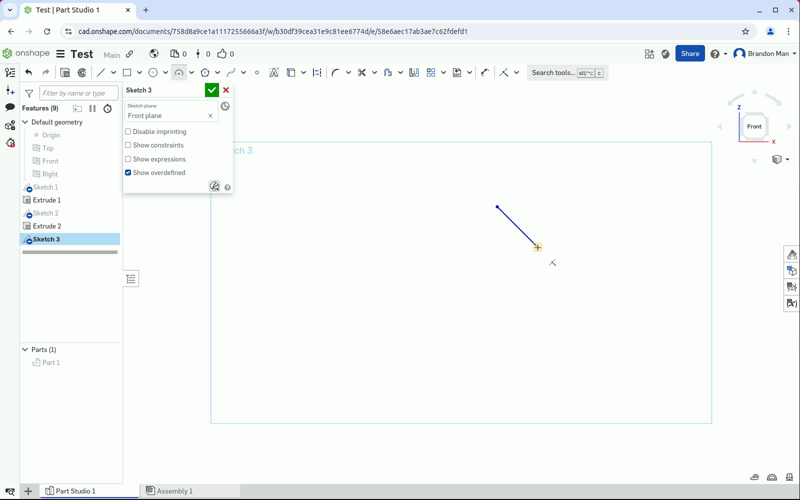
click(537, 247)
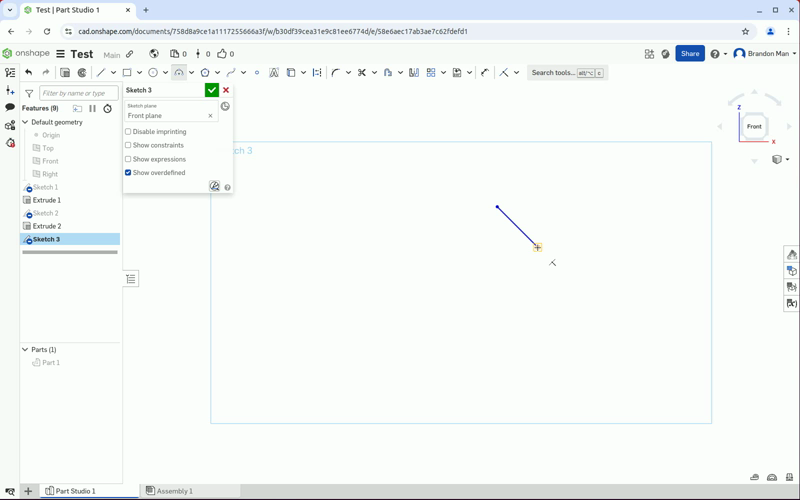
mouse_move(497, 206)
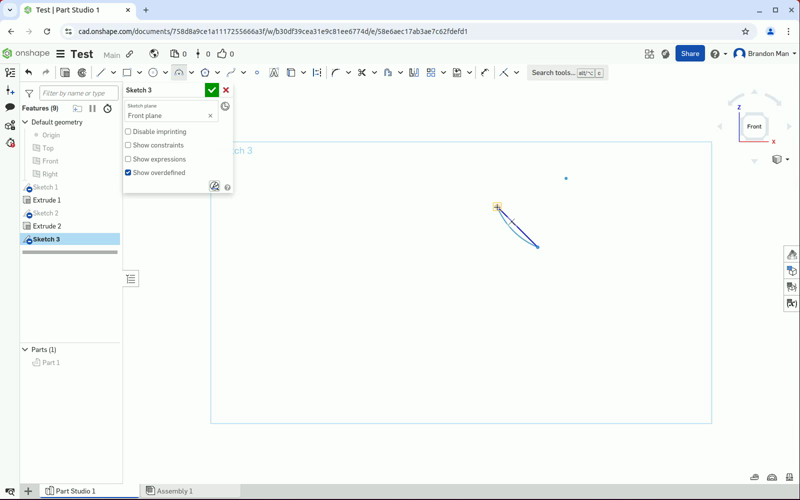
click(497, 206)
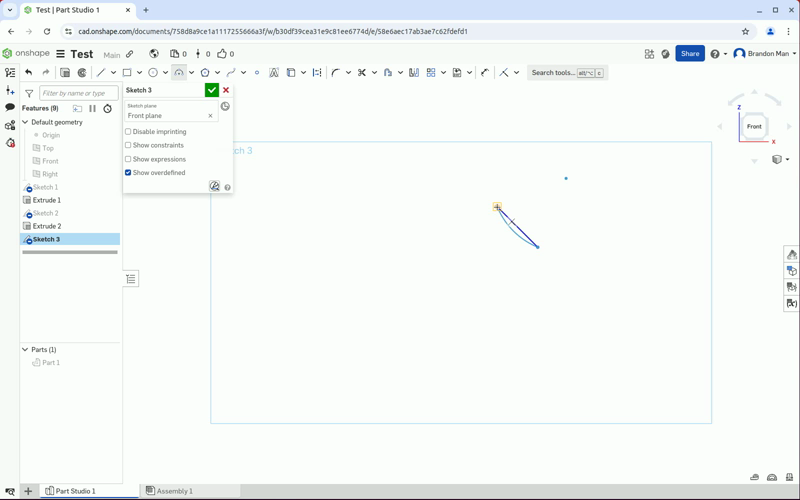
key_down(shift)
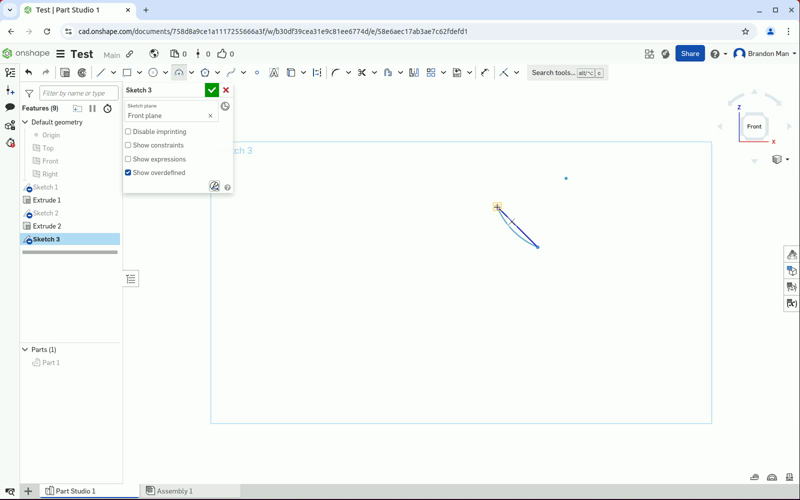
mouse_move(538, 206)
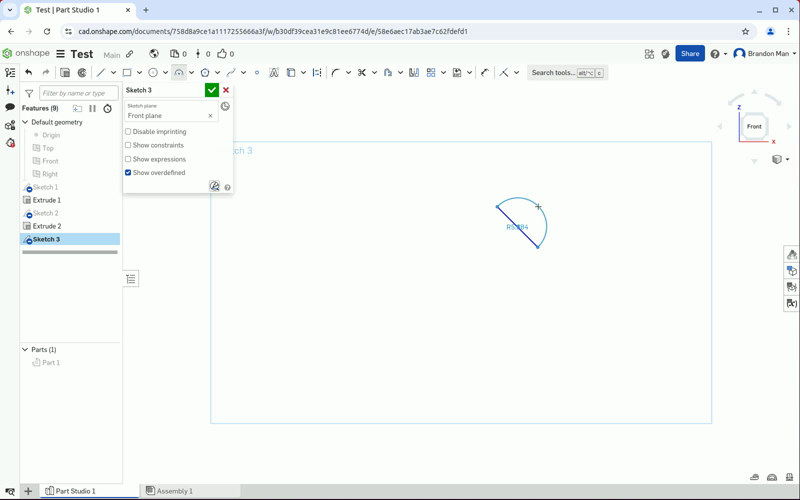
click(538, 206)
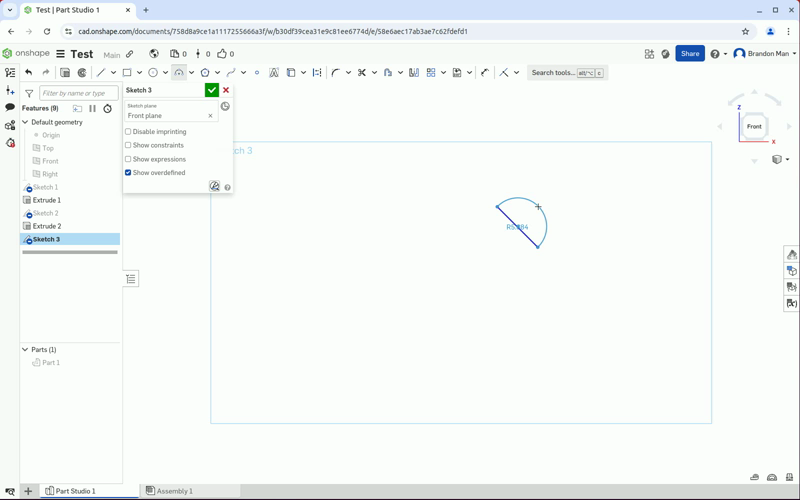
key_up(shift)
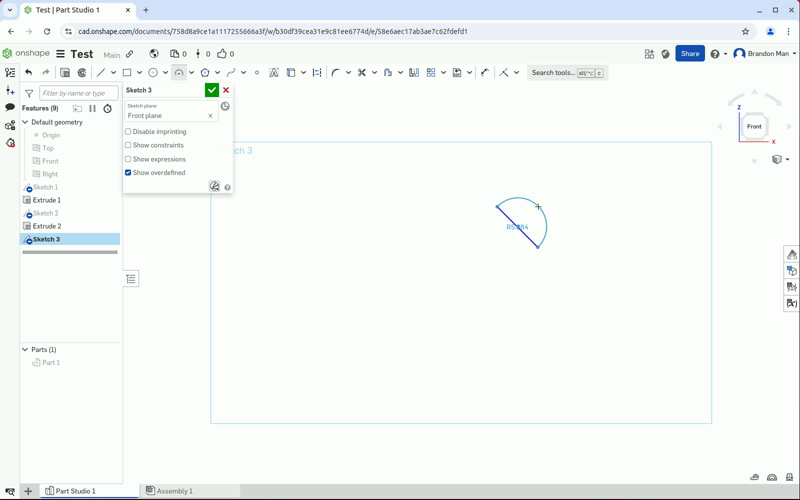
key(esc)
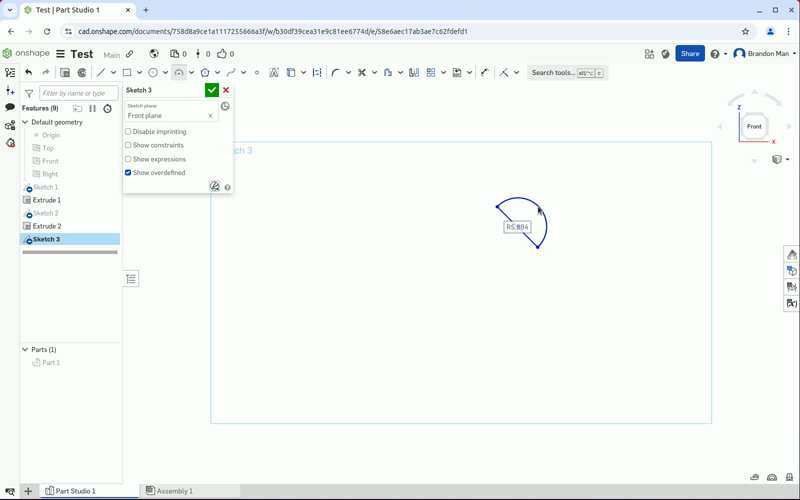
mouse_move(518, 219)
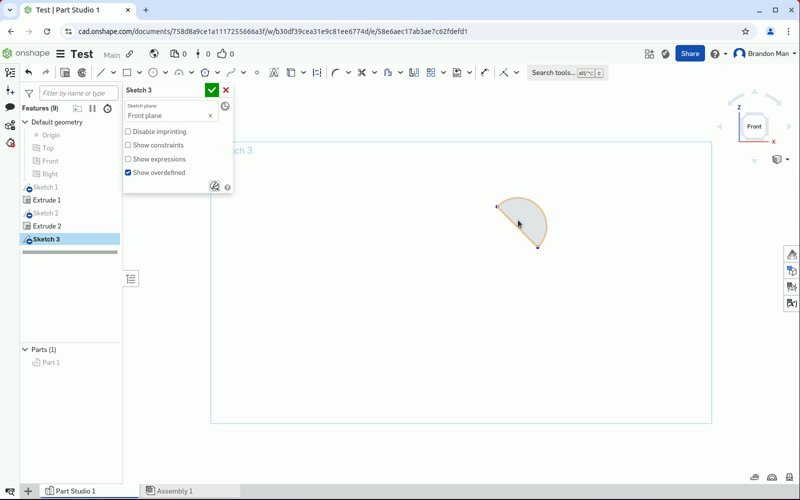
scroll(6)
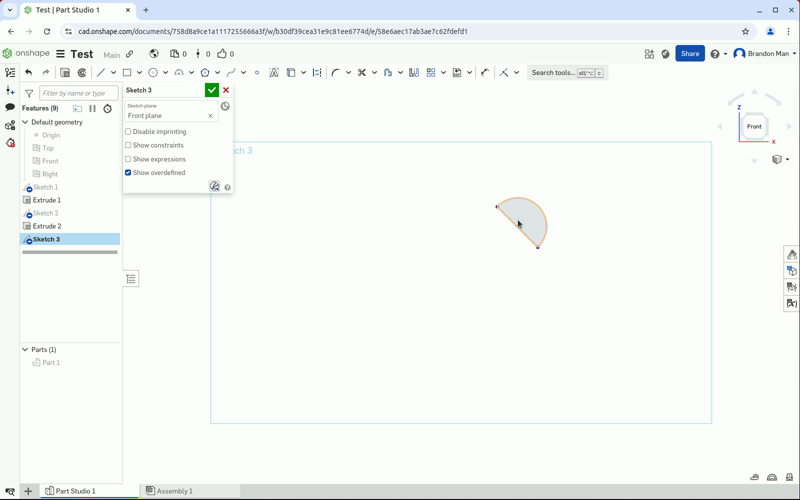
scroll(6)
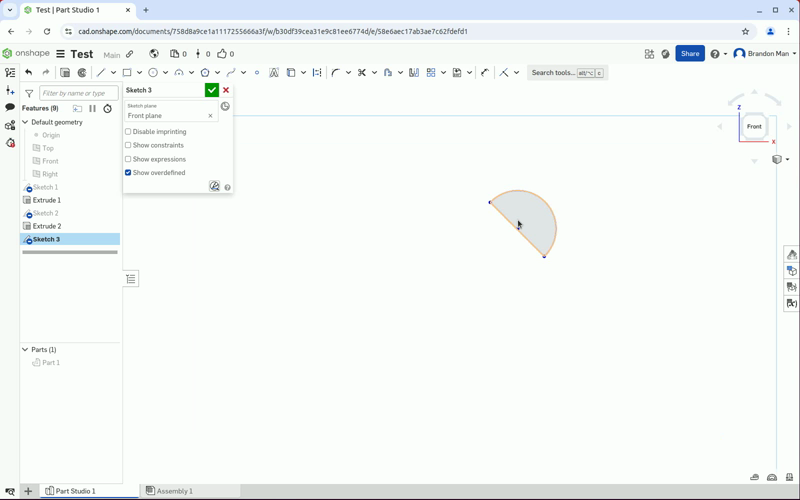
scroll(6)
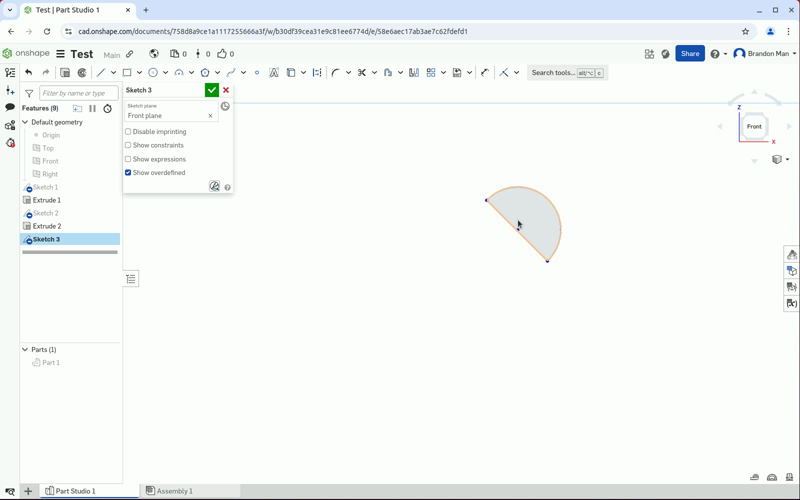
scroll(6)
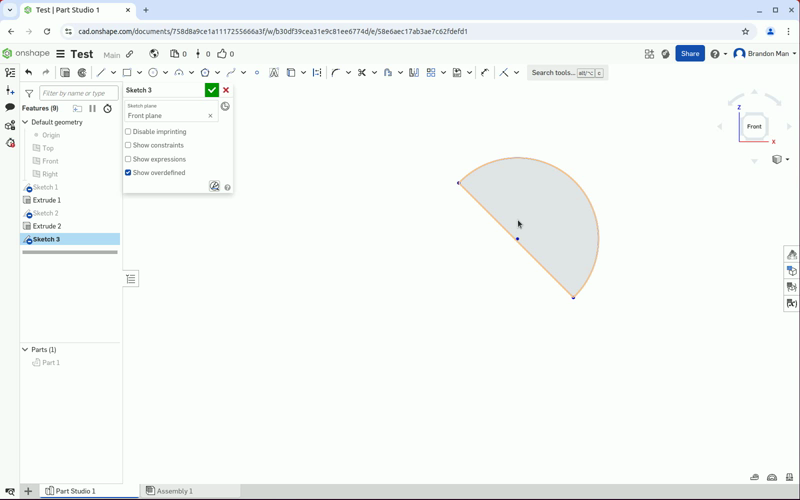
scroll(6)
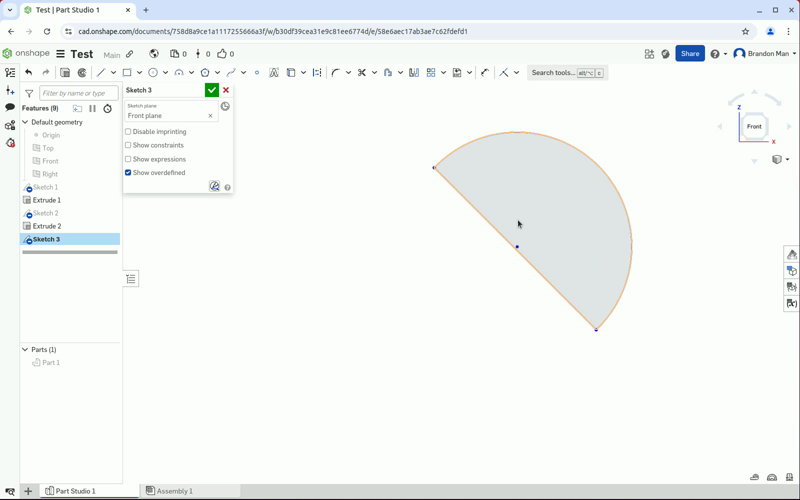
scroll(6)
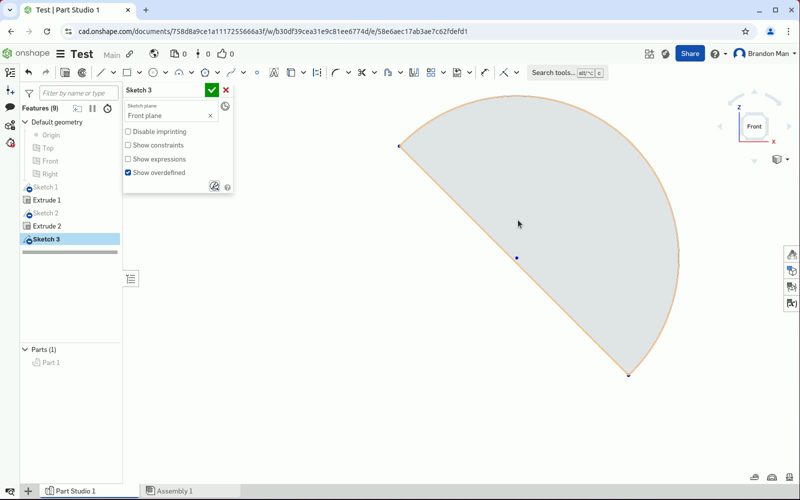
scroll(6)
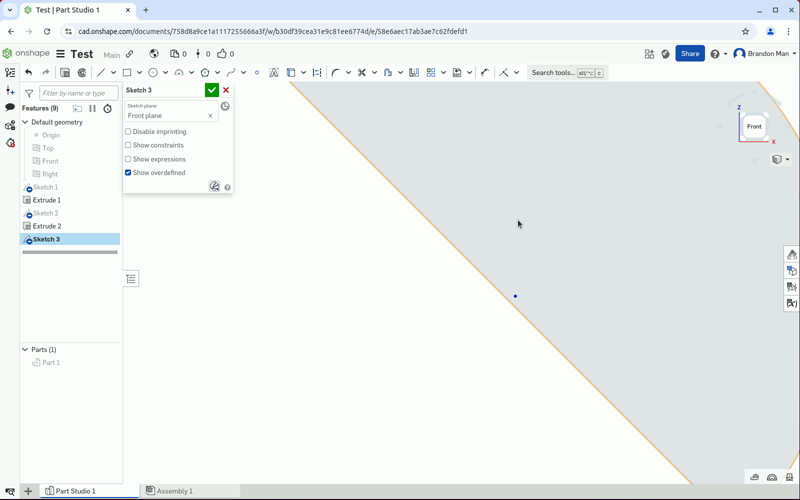
click(518, 219)
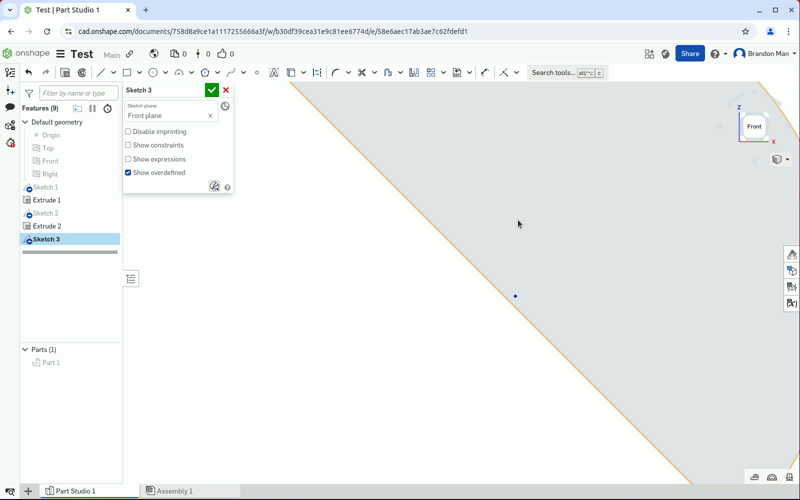
scroll(-6)
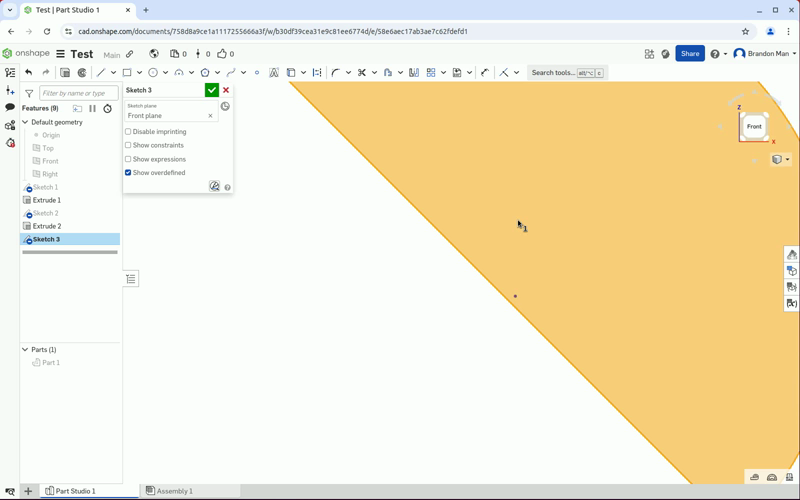
scroll(-6)
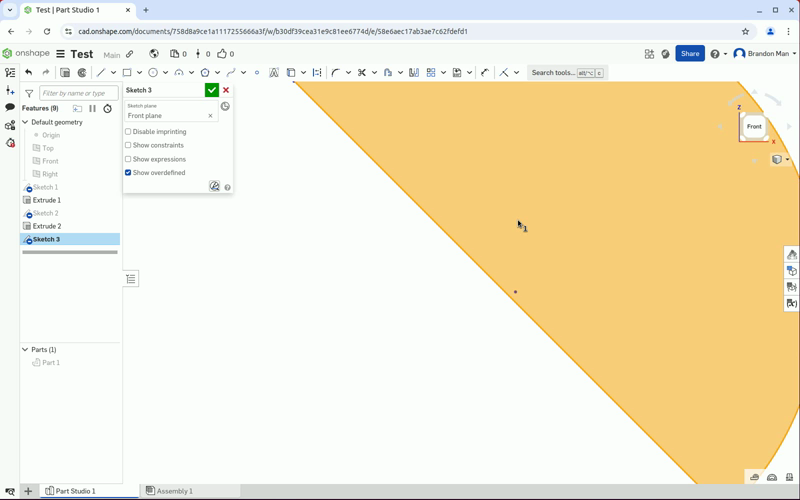
scroll(-6)
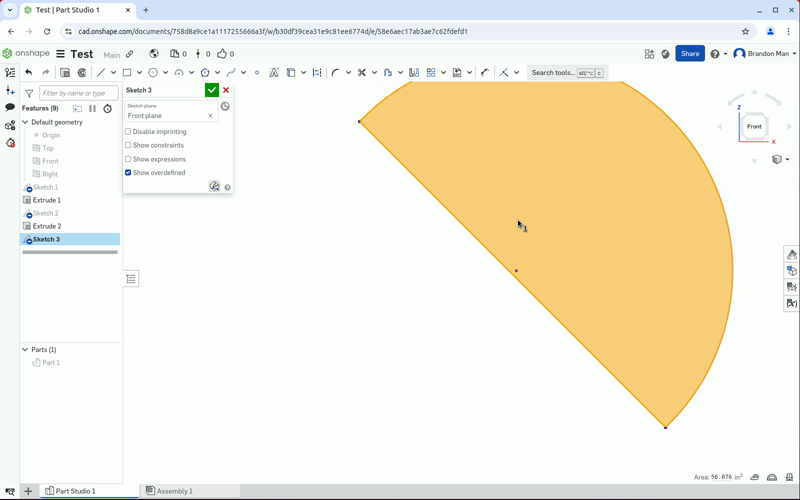
scroll(-6)
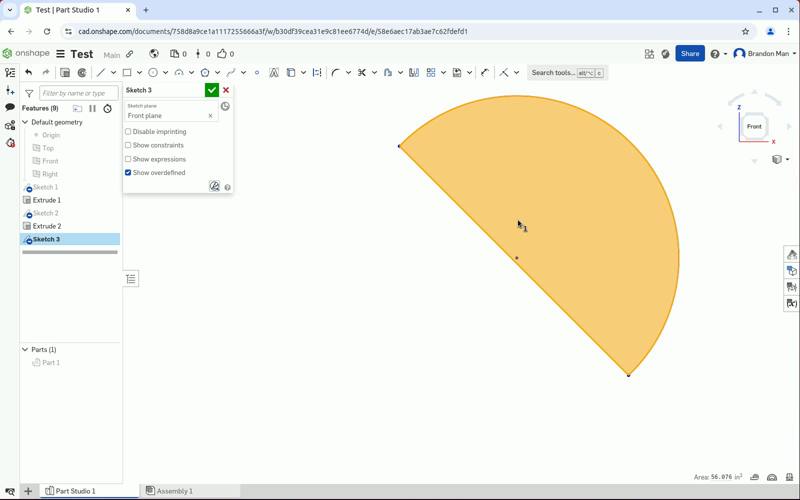
scroll(-6)
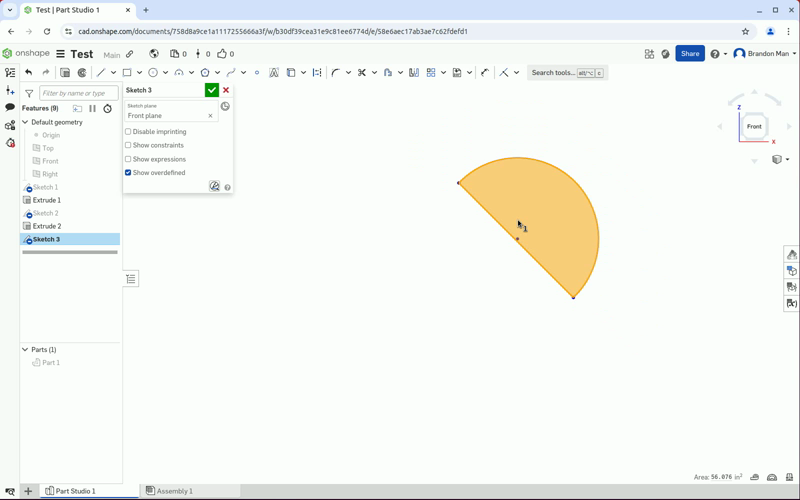
scroll(-6)
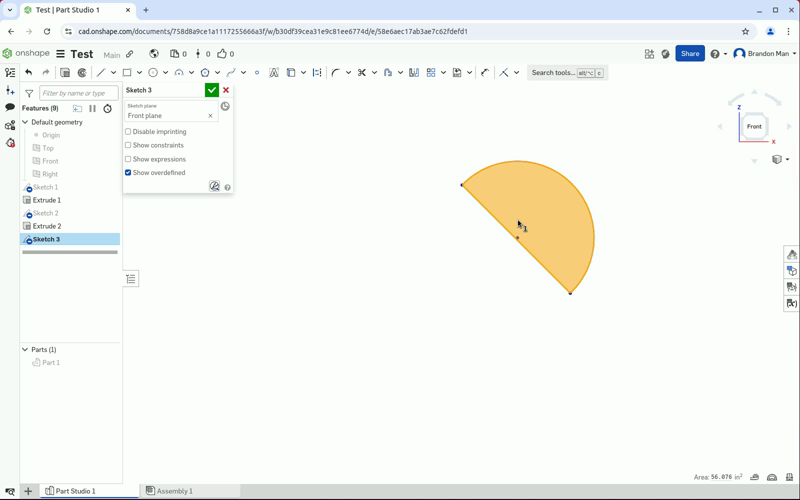
scroll(-6)
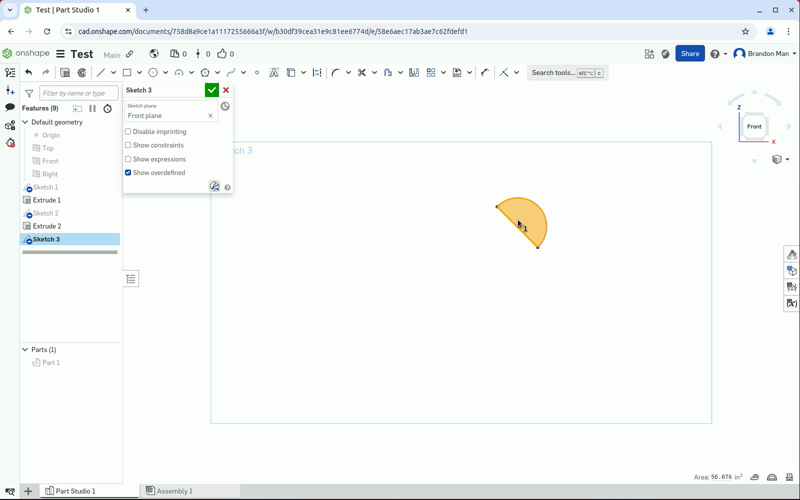
mouse_move(73, 352)
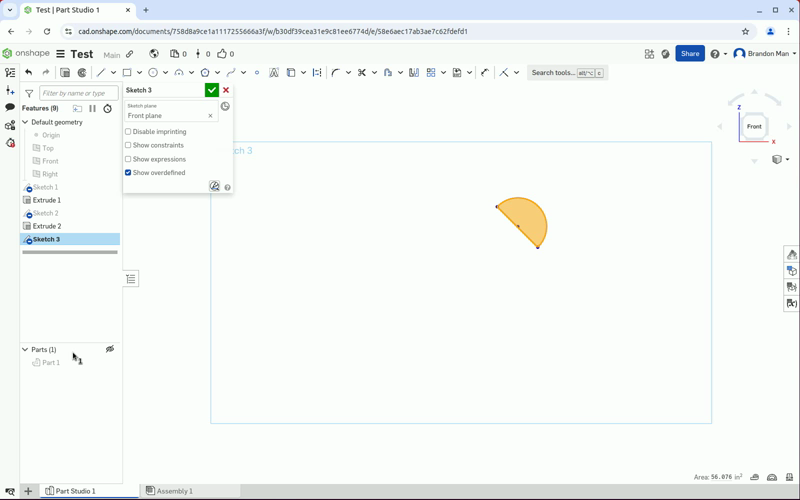
key(shift+y)
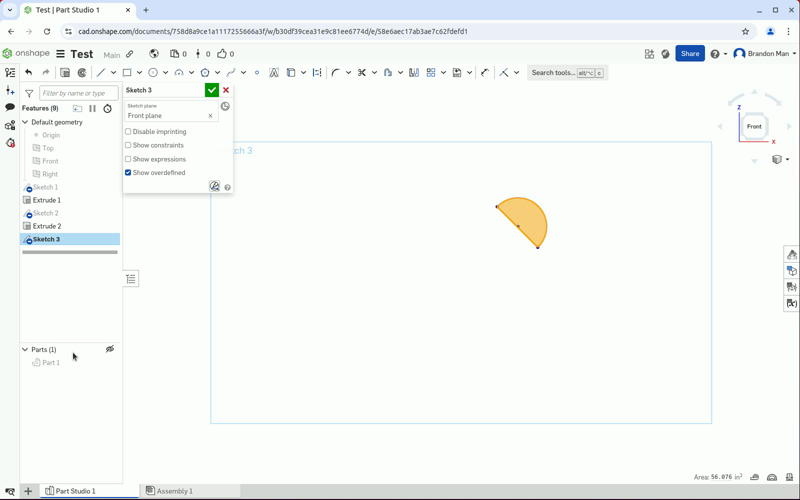
key(shift+e)
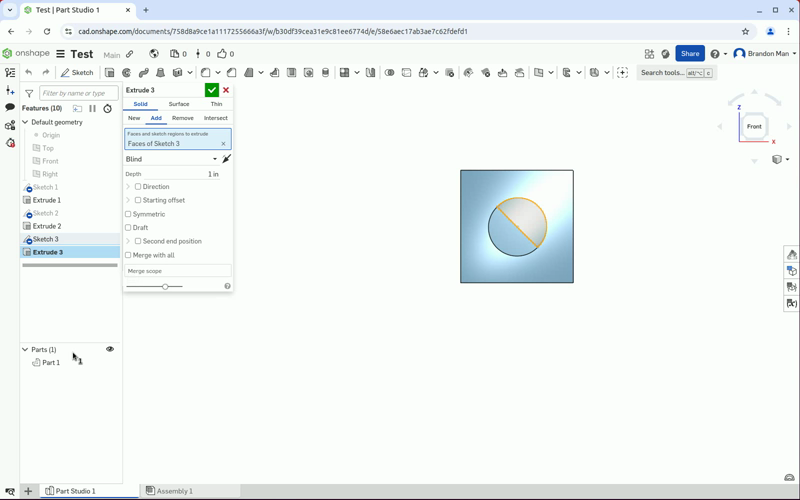
mouse_move(143, 106)
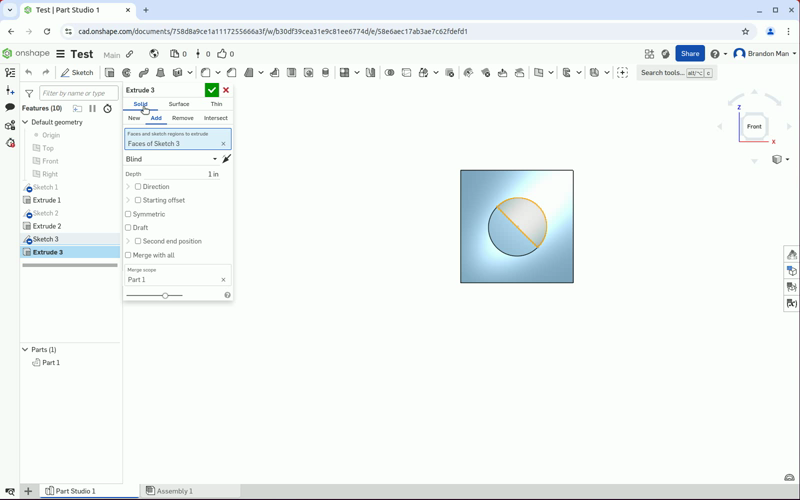
click(143, 106)
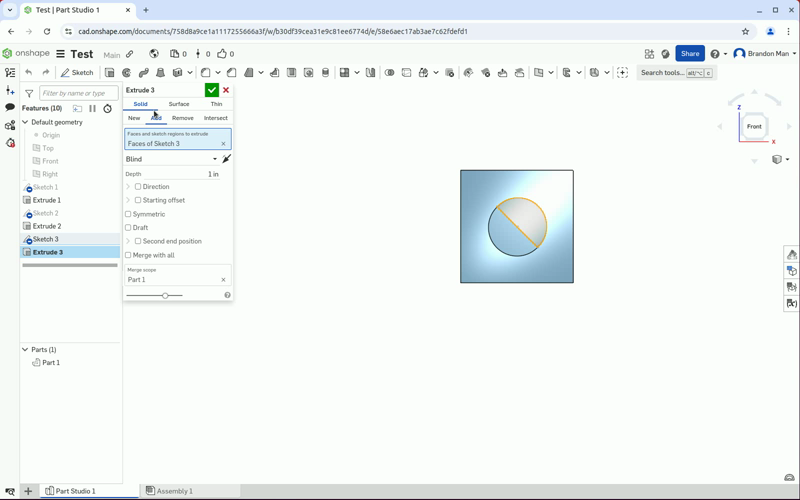
mouse_move(186, 120)
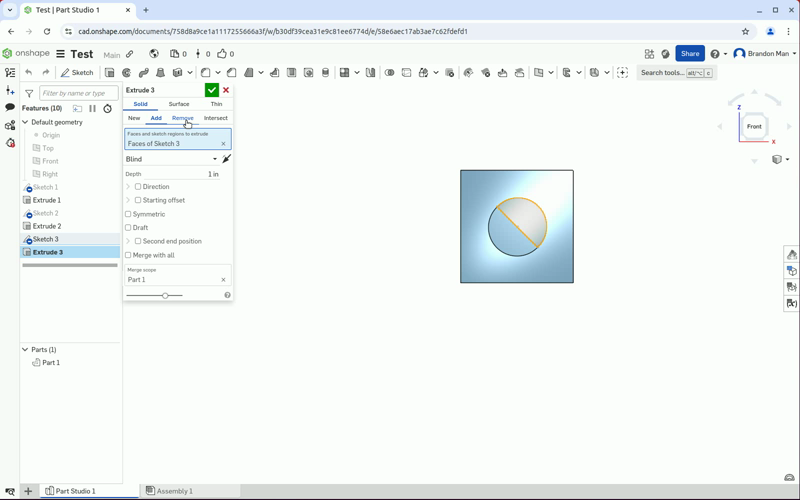
click(186, 120)
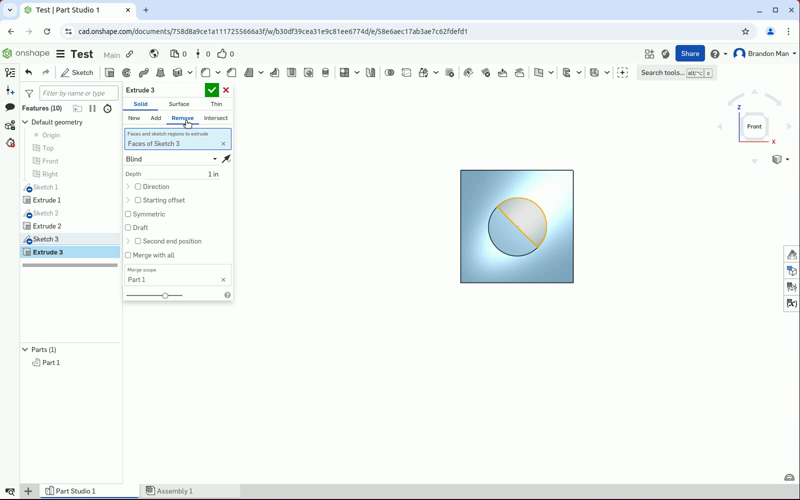
key(tab, 4)
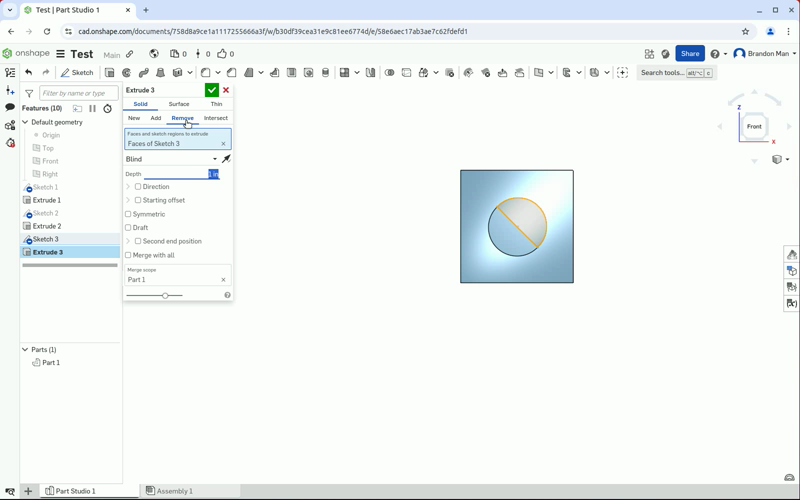
text(23.108)
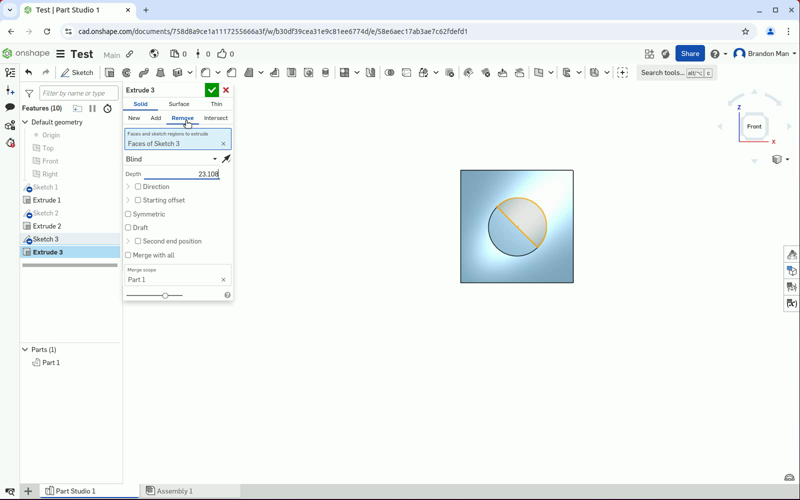
key(tab, 6)
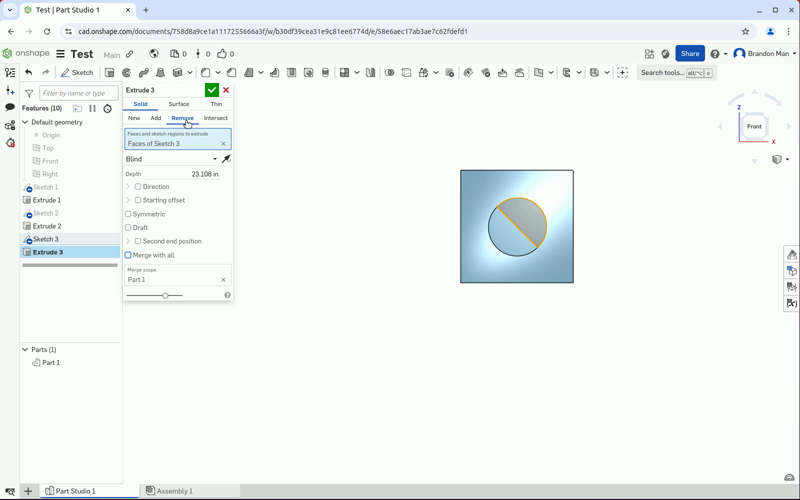
key(space)
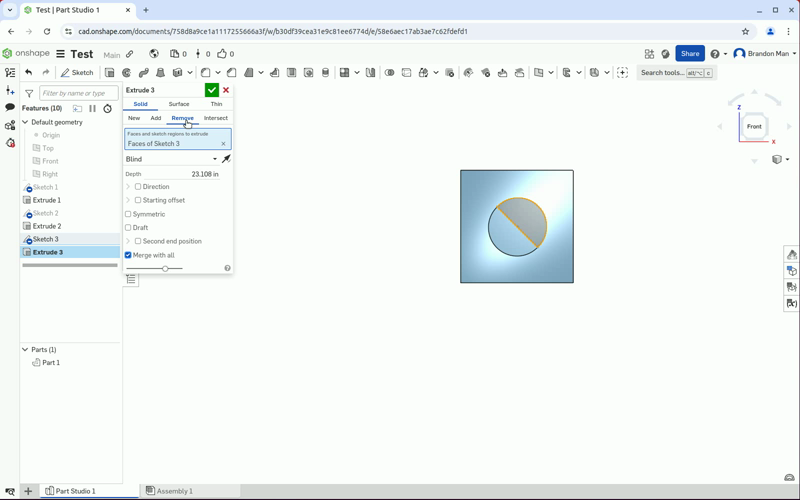
key(enter)
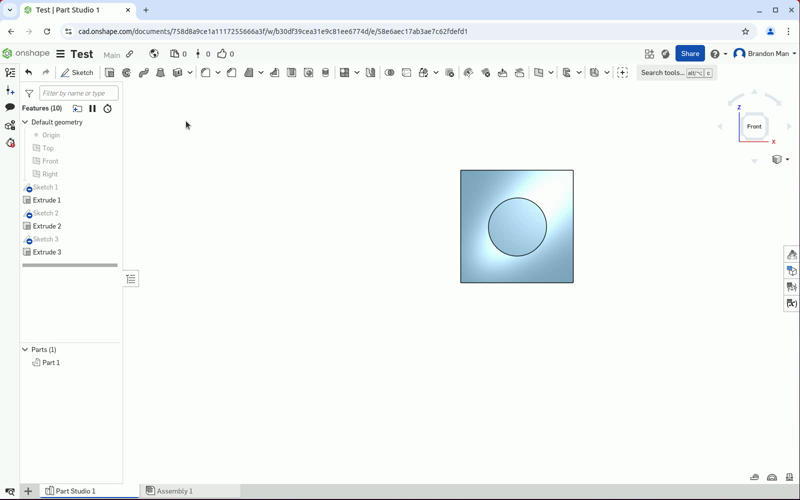
key(shift+h)
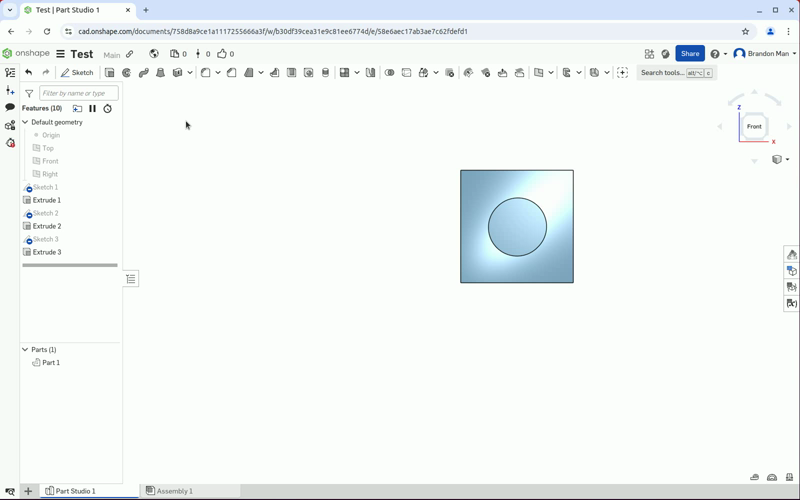
key(shift+h)
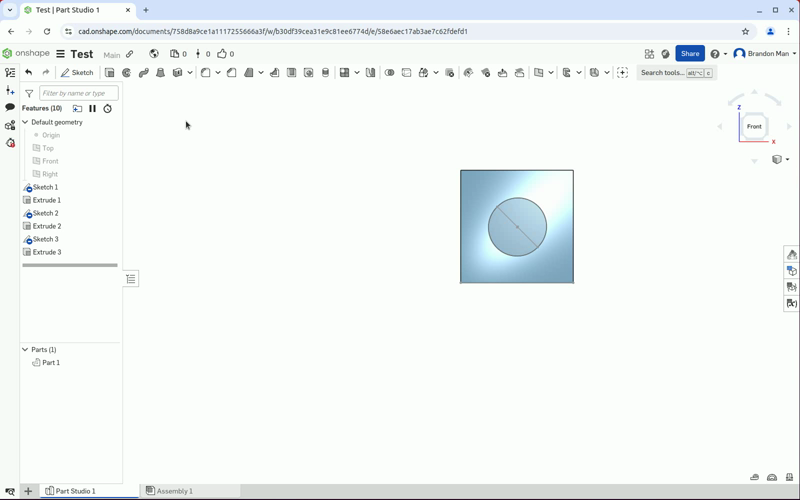
key(shift+7)
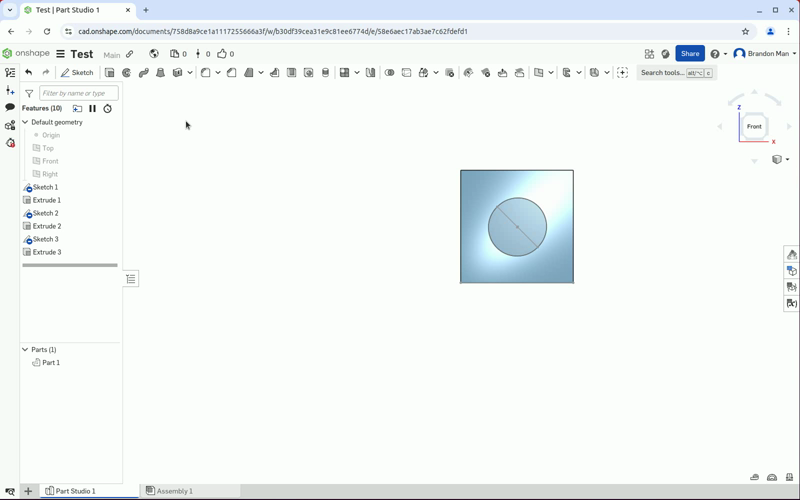
key(left, 2)
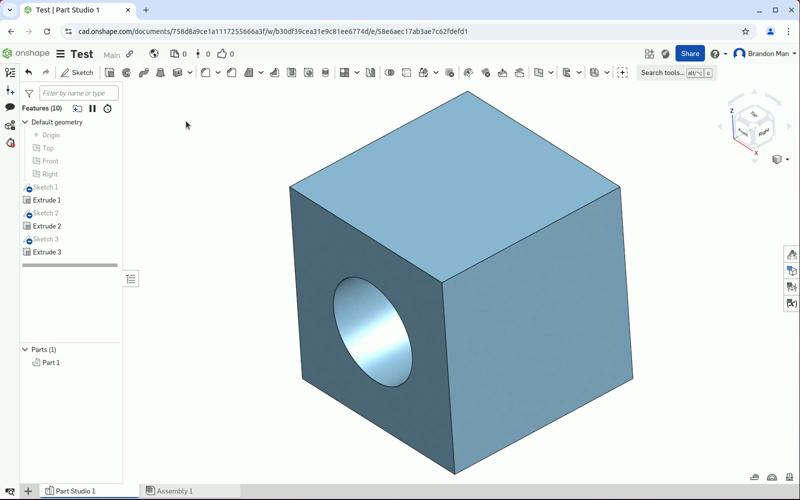
key(down, 2)
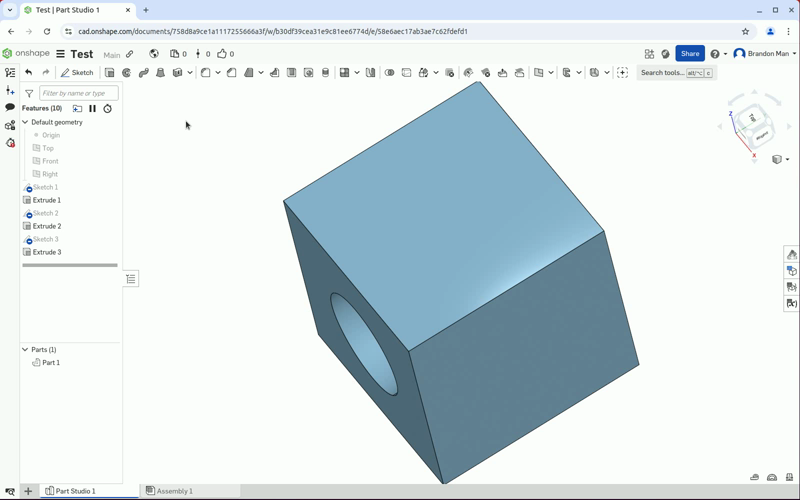
key(up, 2)
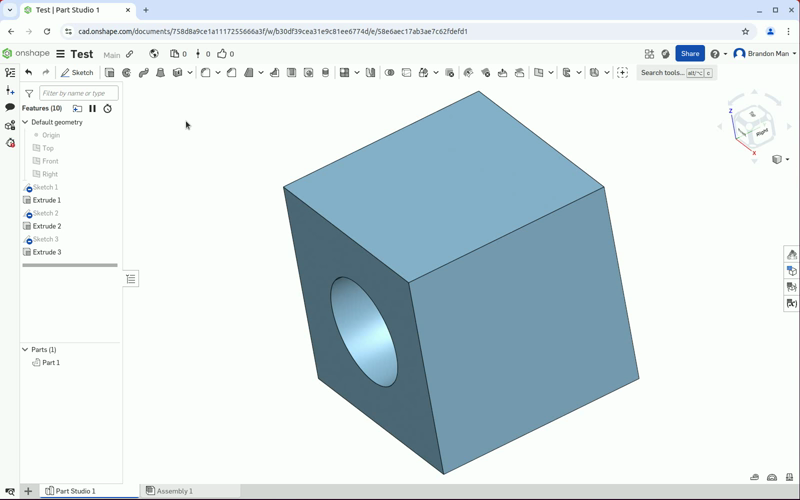
key(right, 2)
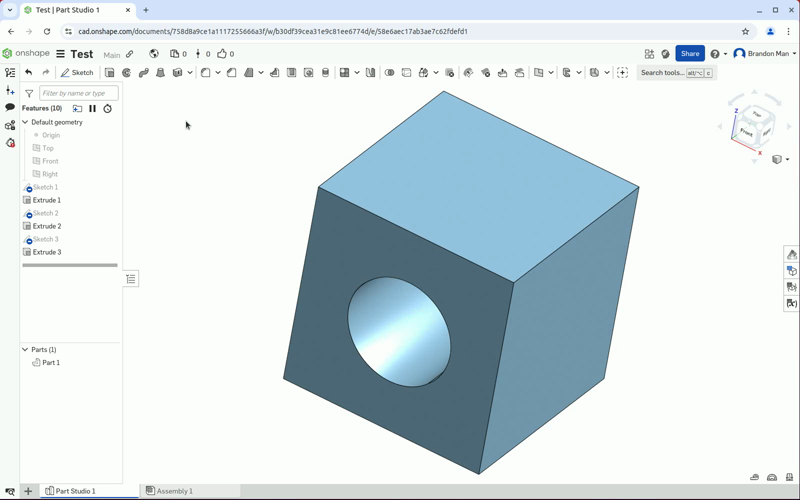
mouse_move(73, 189)
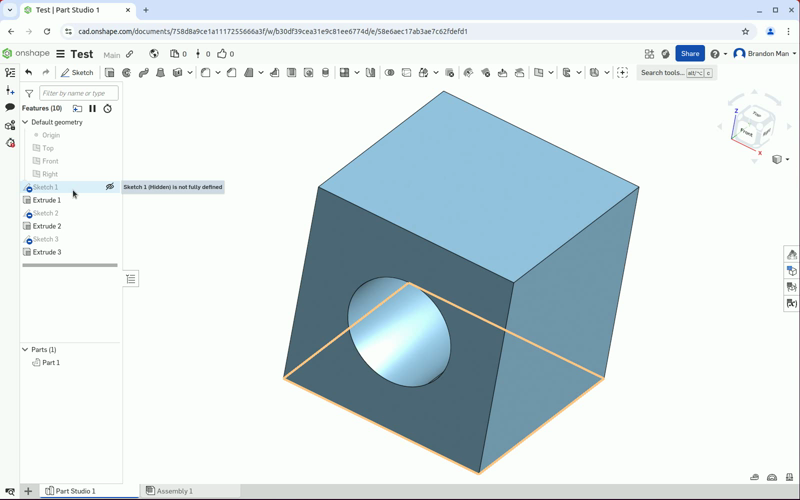
click(73, 189)